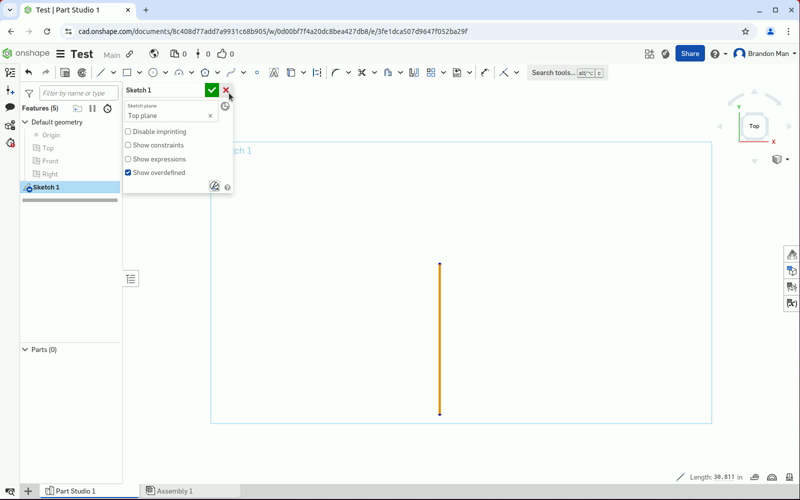
key(shift+h)
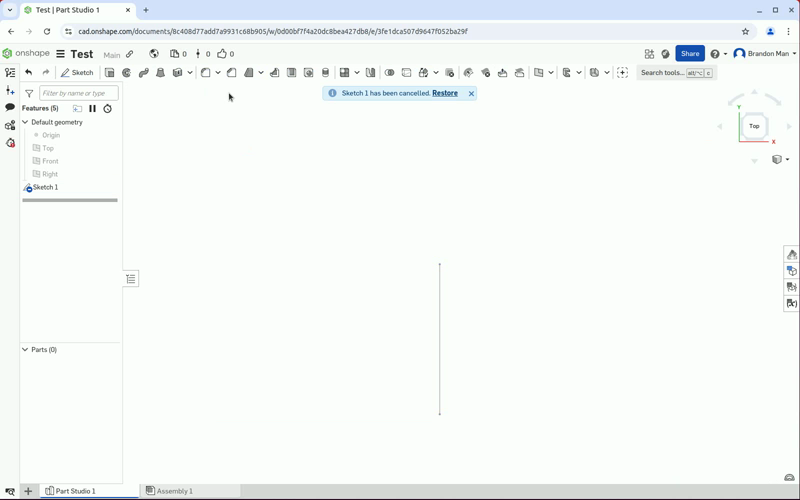
key(shift+s)
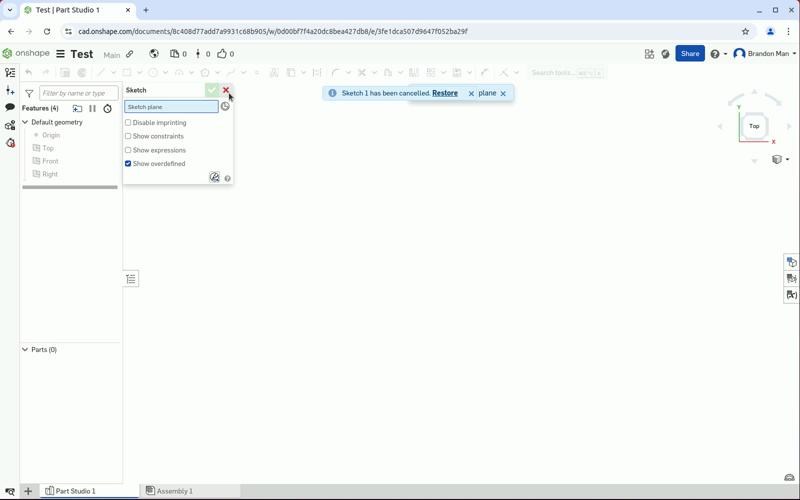
mouse_move(73, 150)
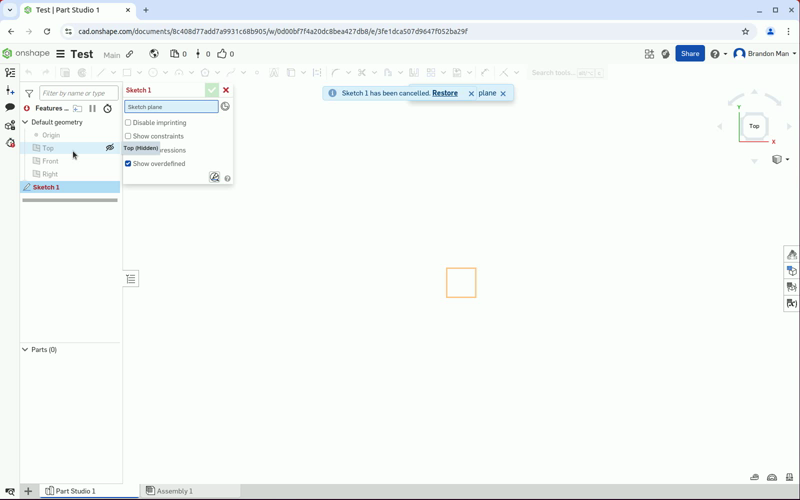
click(73, 150)
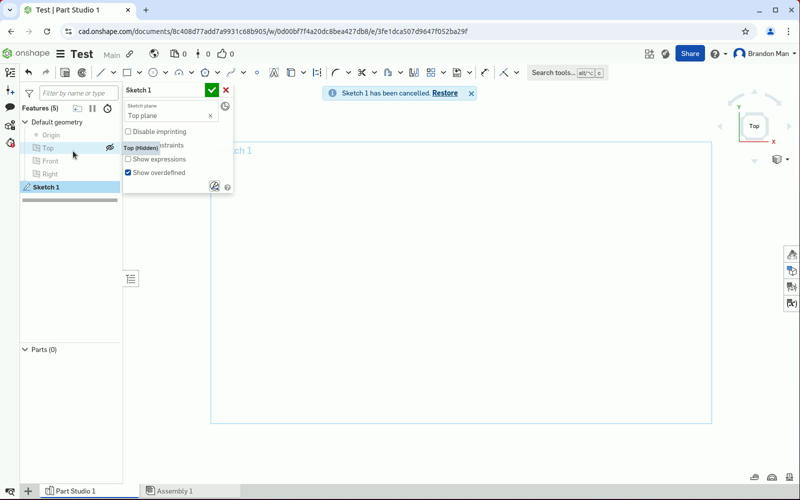
mouse_move(73, 352)
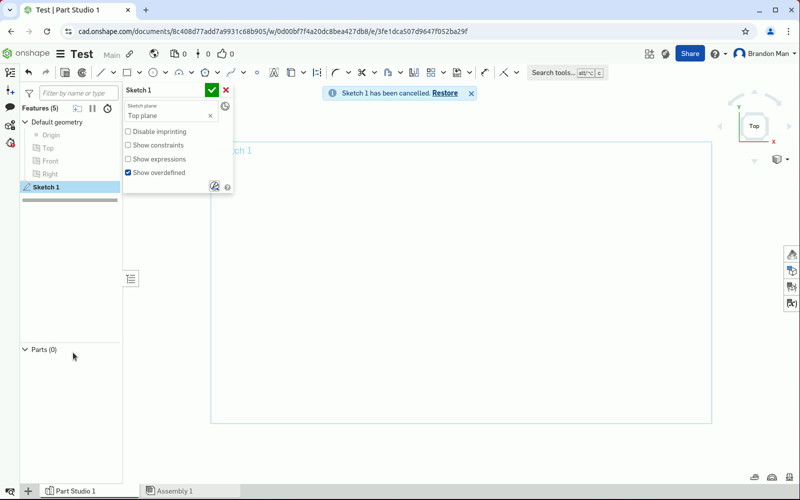
key(y)
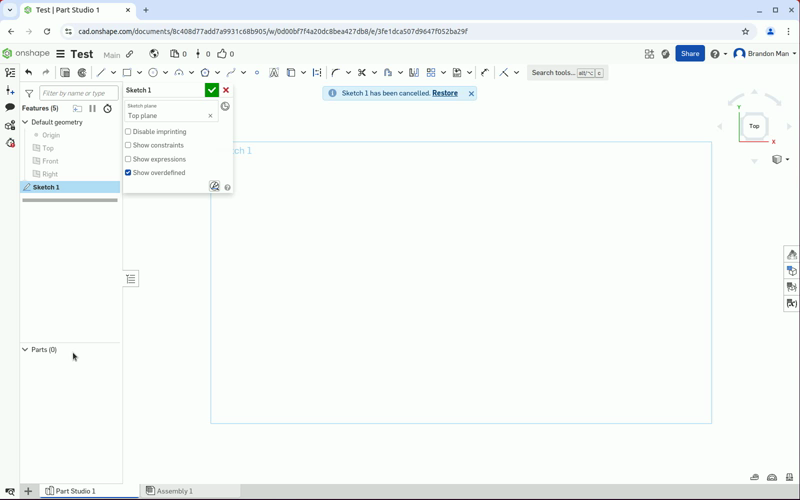
key(c)
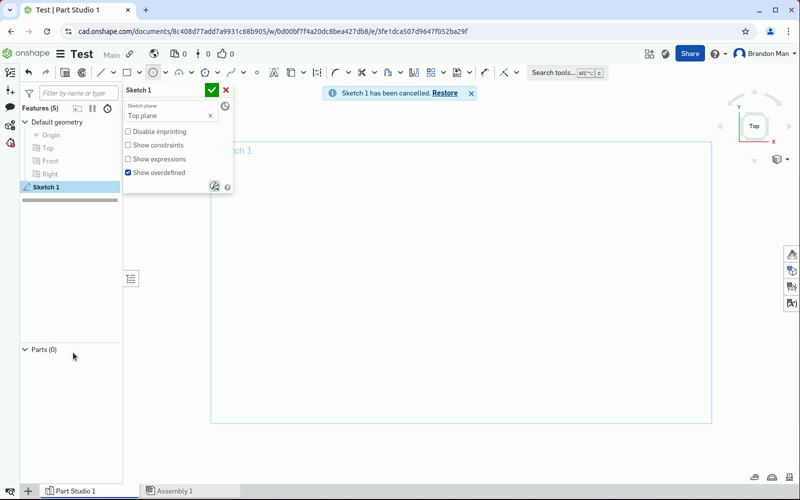
key_down(shift)
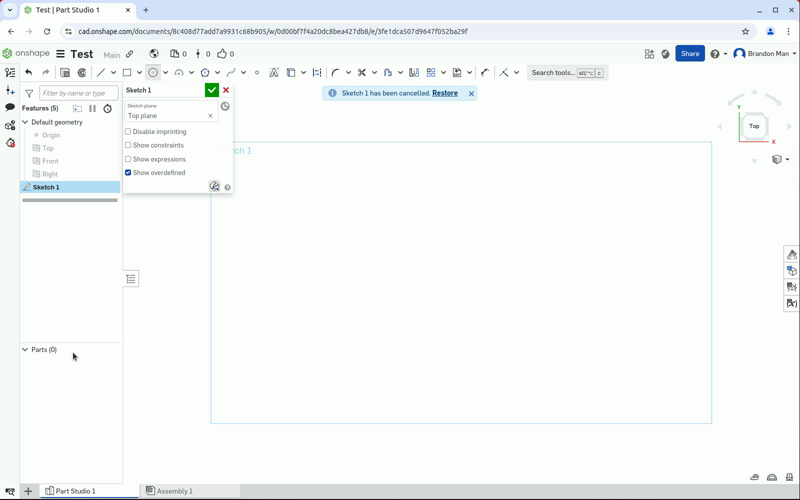
mouse_move(461, 282)
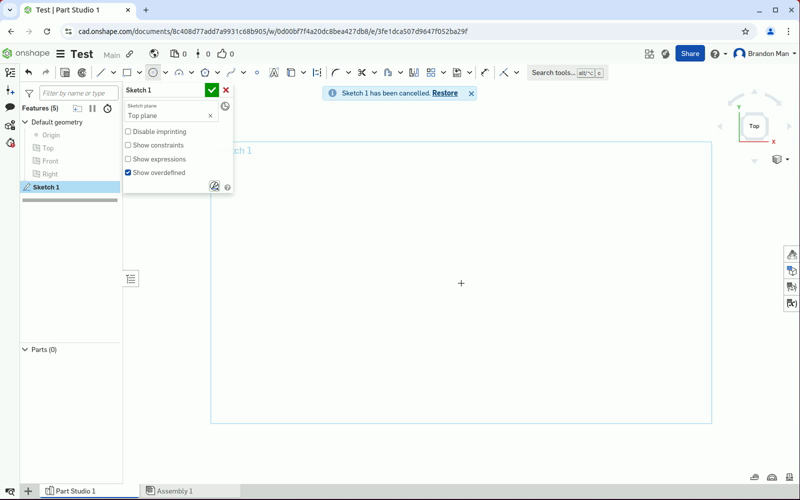
click(461, 282)
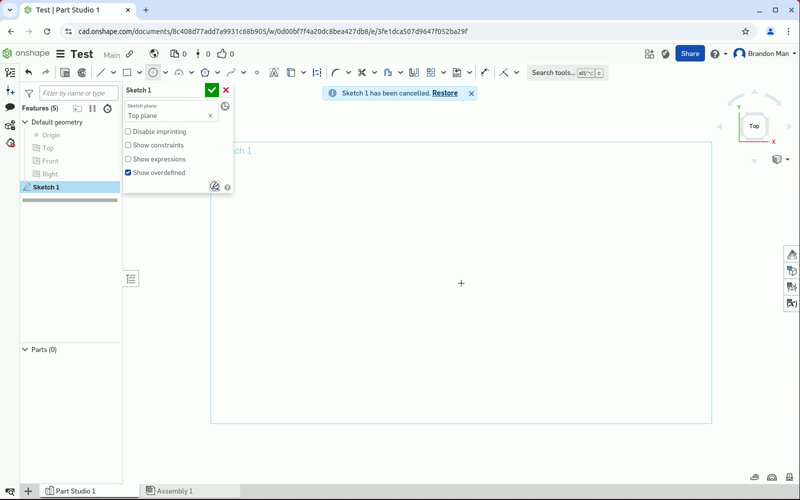
key_up(shift)
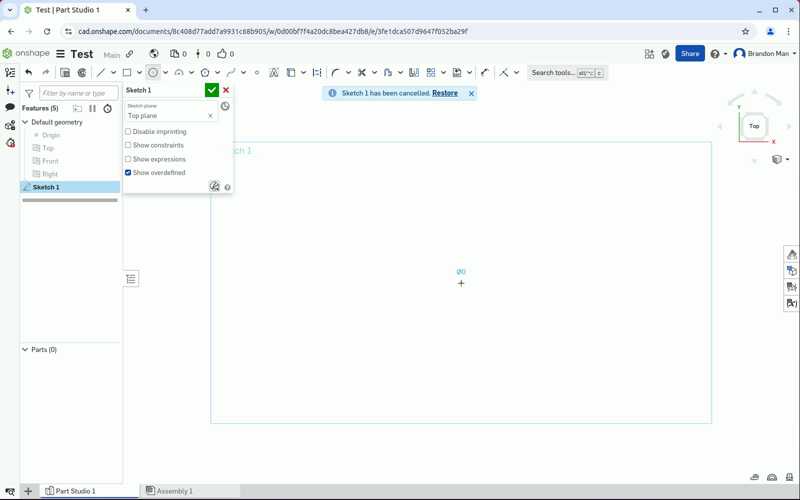
mouse_move(463, 282)
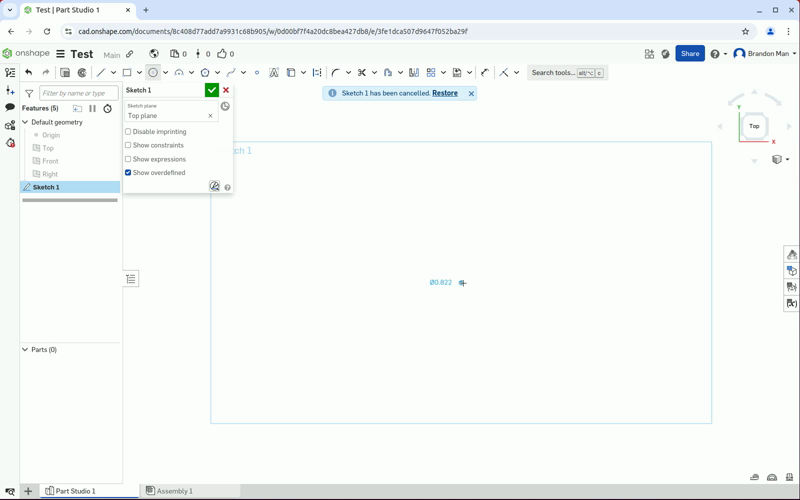
scroll(6)
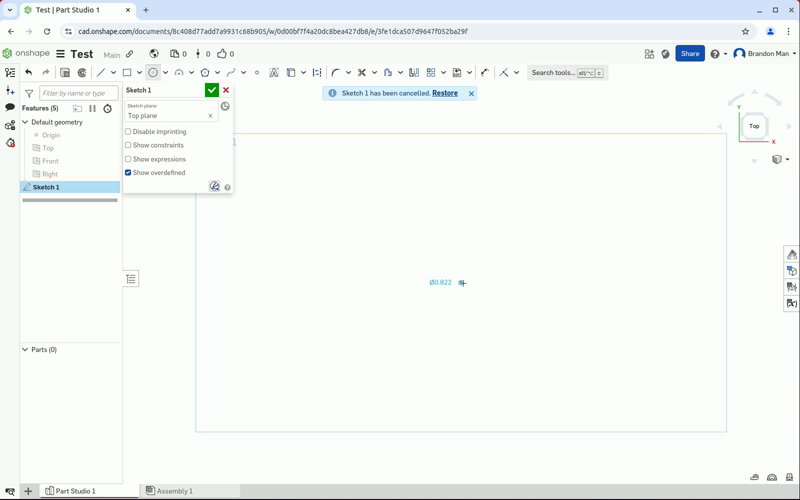
scroll(6)
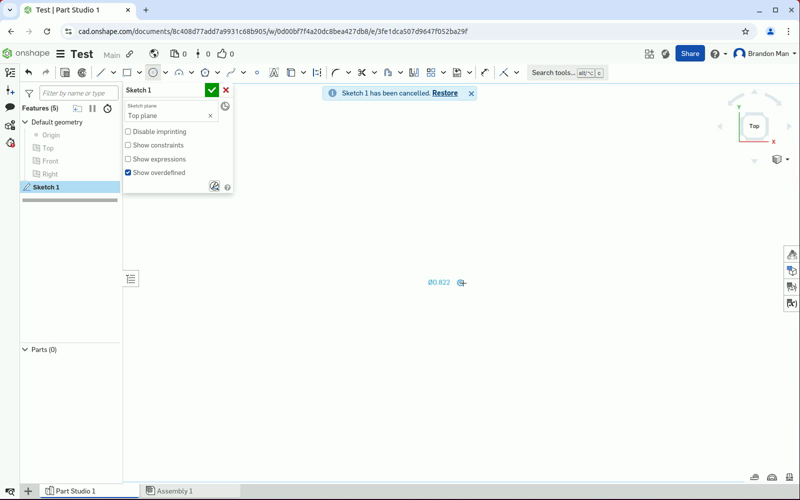
scroll(6)
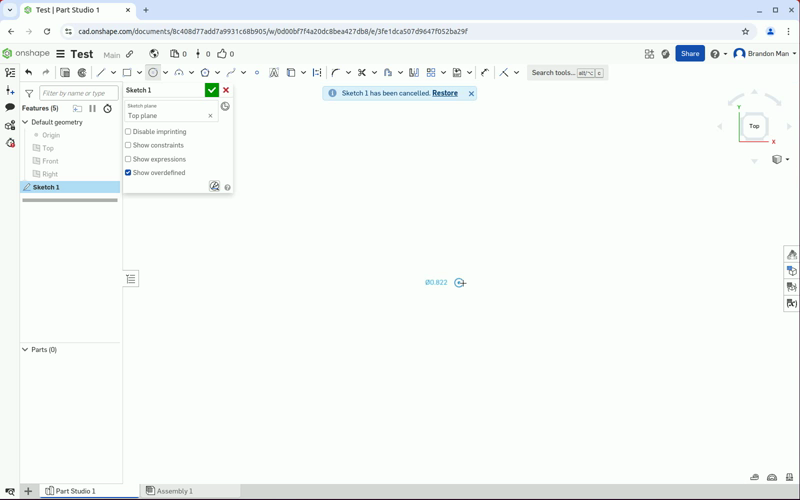
scroll(6)
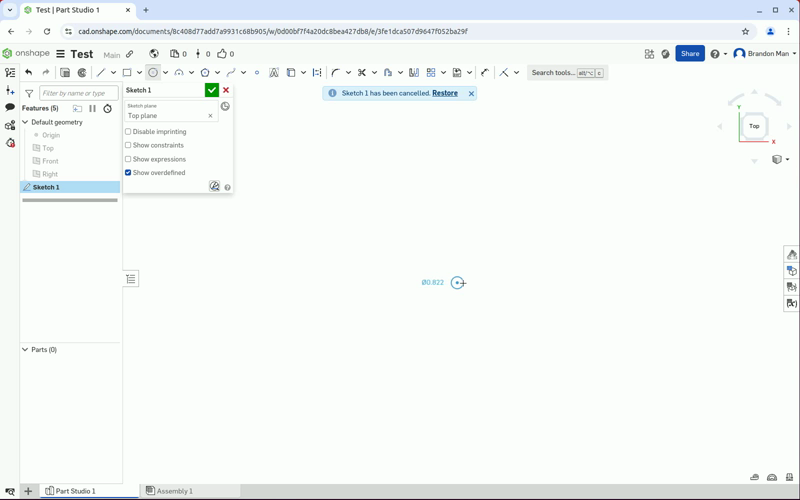
scroll(6)
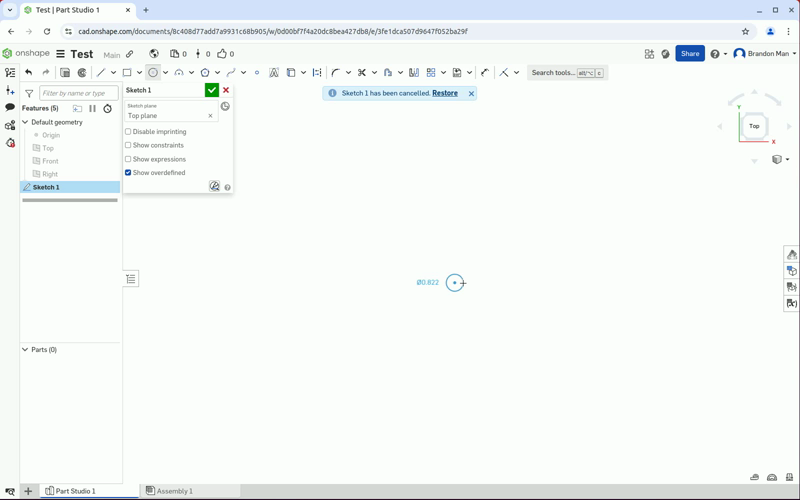
scroll(6)
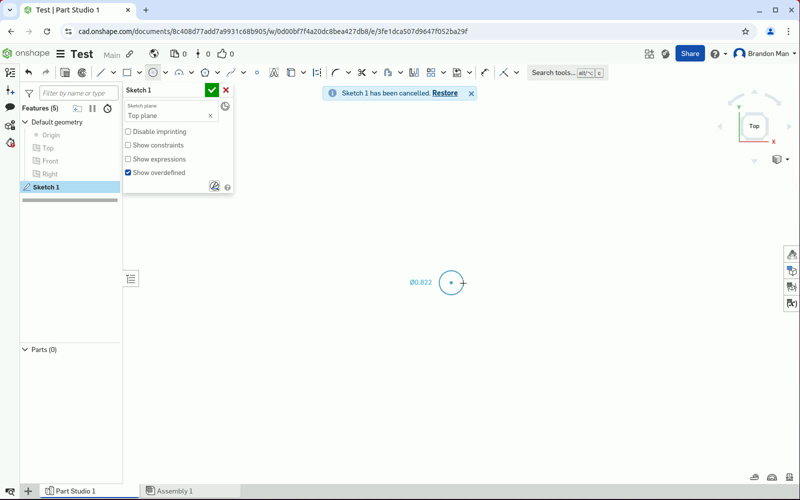
scroll(6)
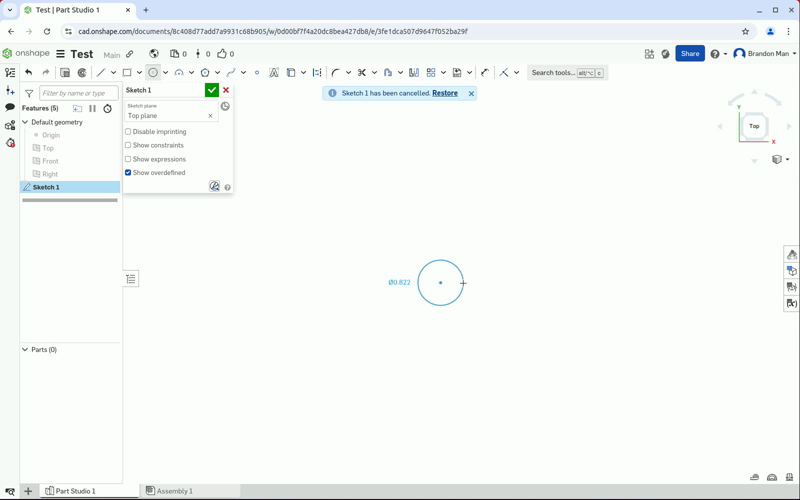
click(463, 282)
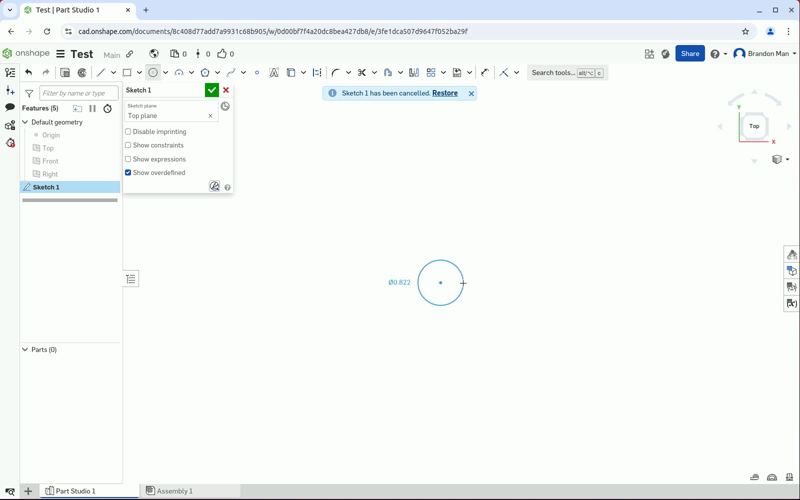
scroll(-6)
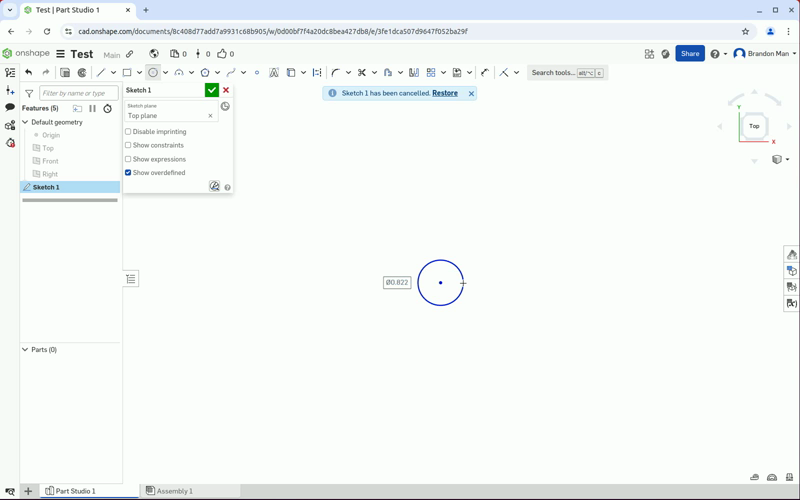
scroll(-6)
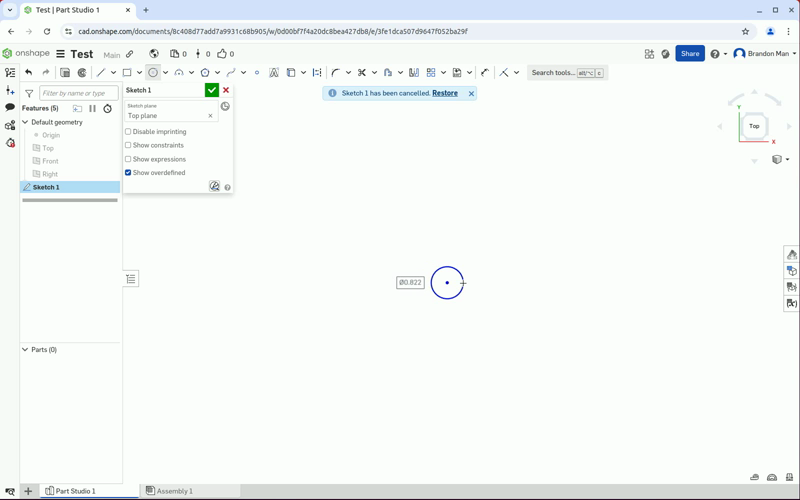
scroll(-6)
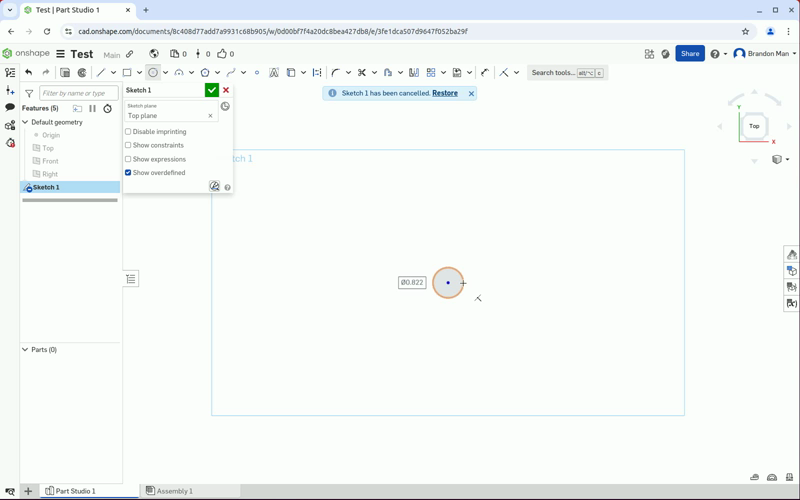
scroll(-6)
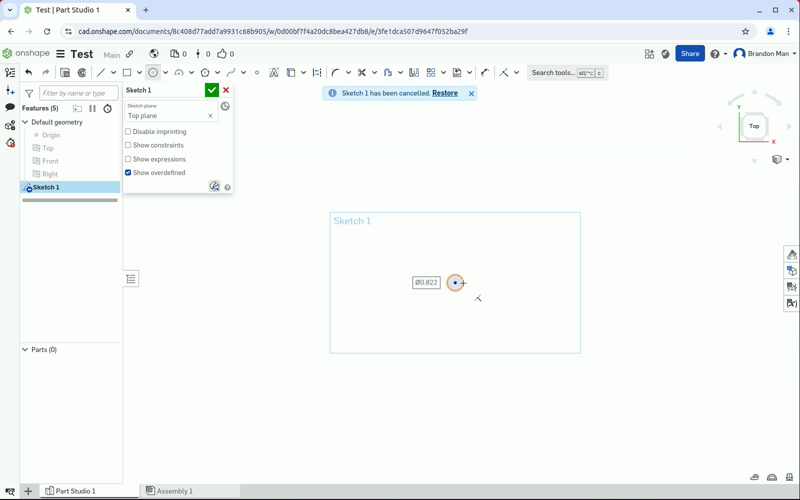
scroll(-6)
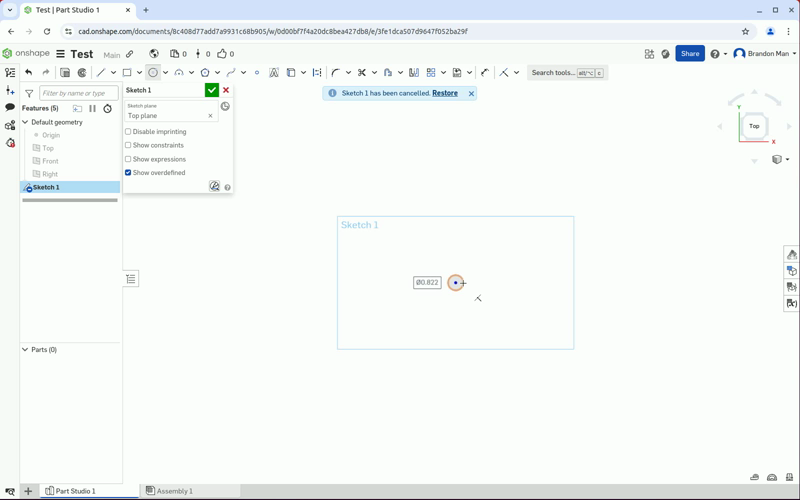
scroll(-6)
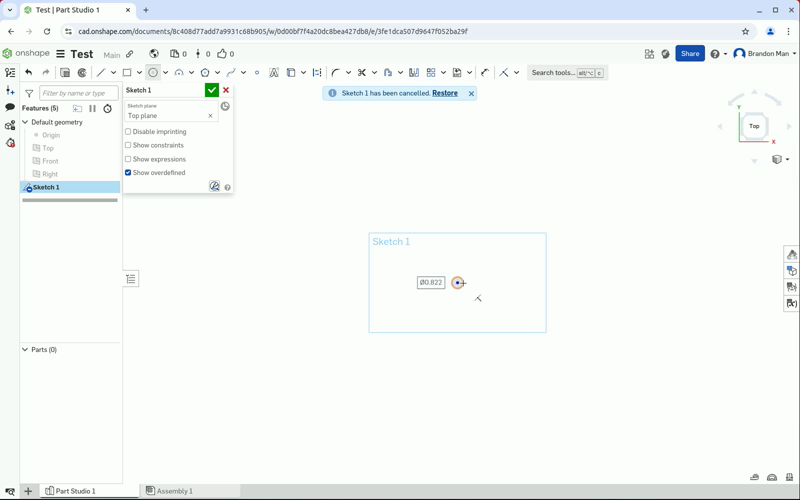
scroll(-6)
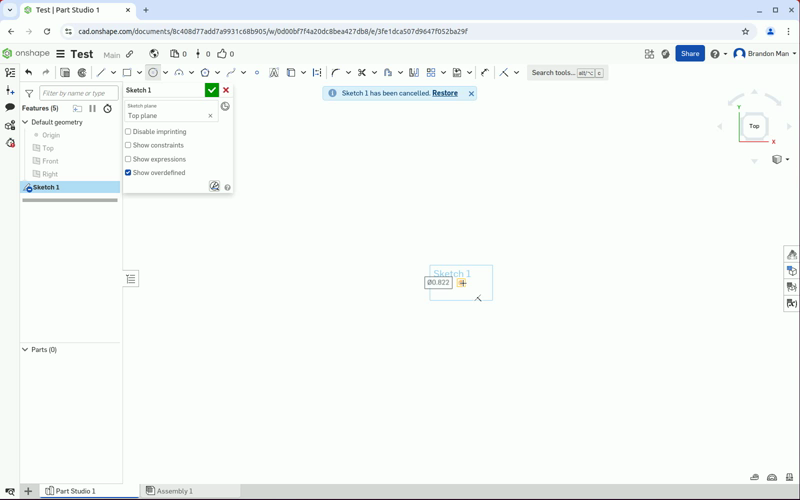
key(esc)
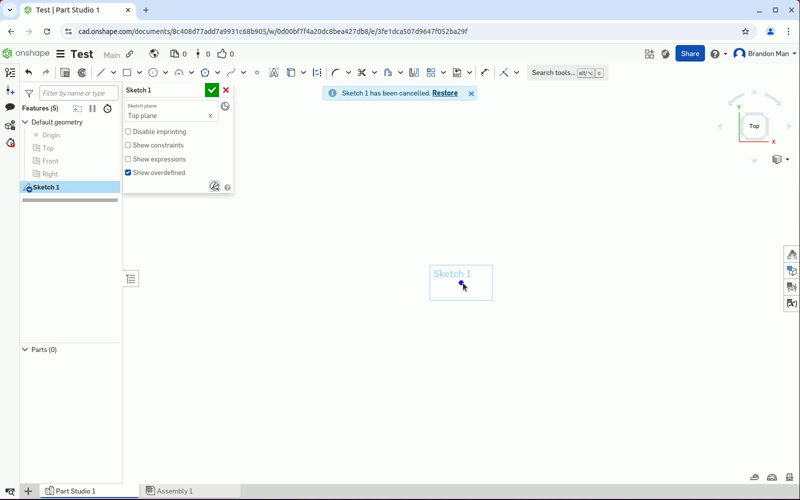
mouse_move(461, 284)
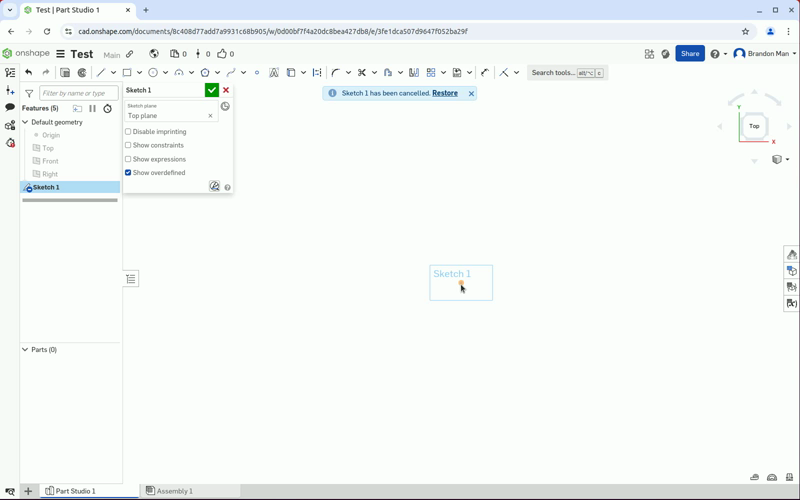
scroll(6)
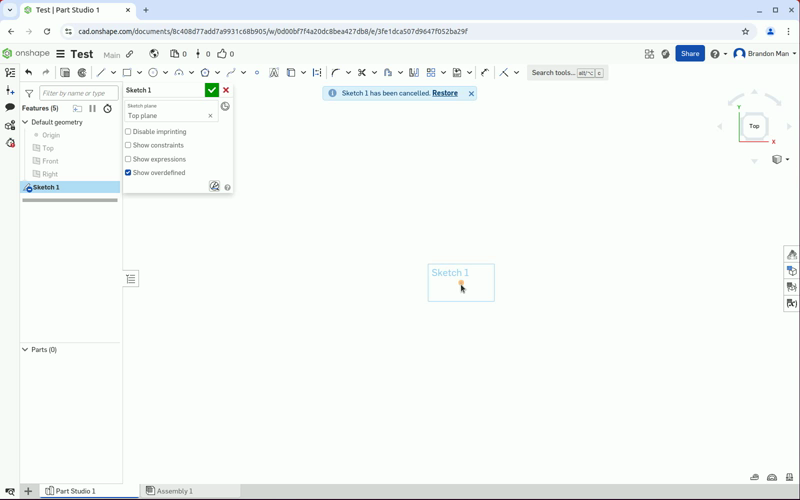
scroll(6)
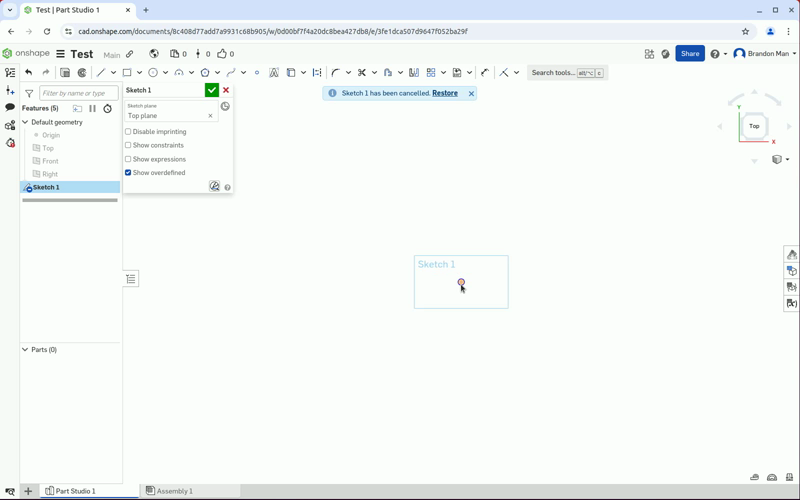
scroll(6)
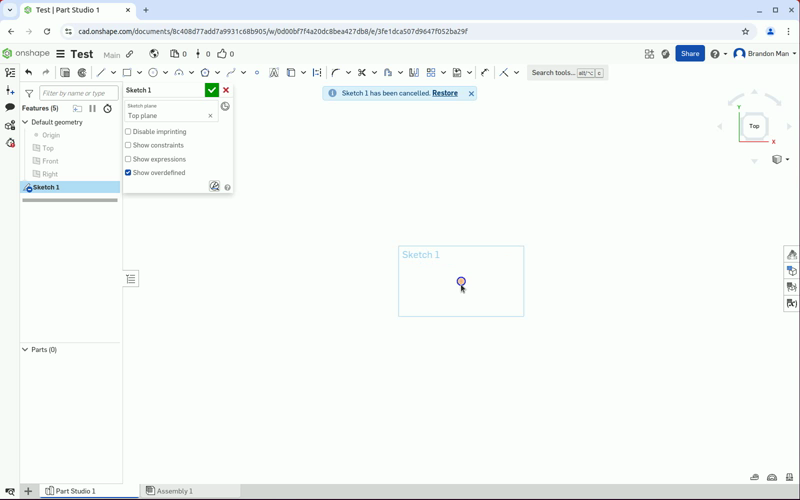
scroll(6)
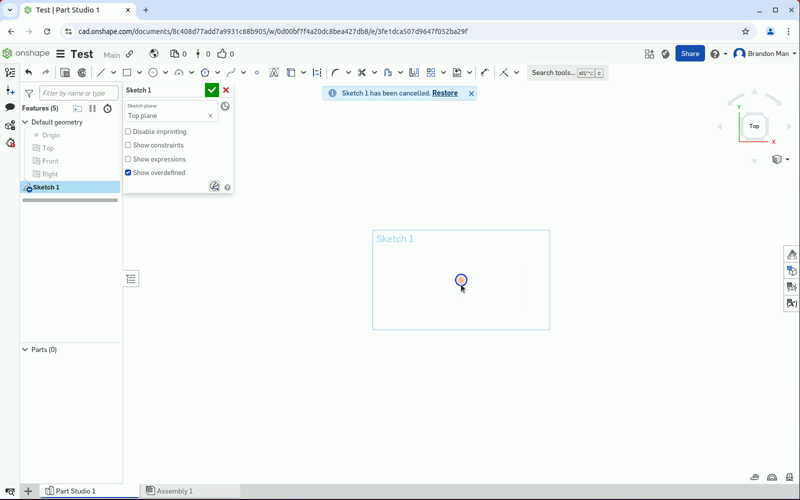
scroll(6)
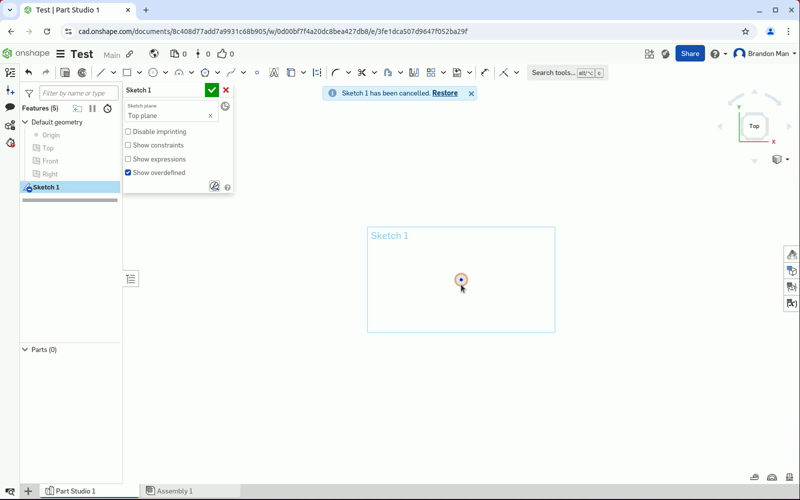
scroll(6)
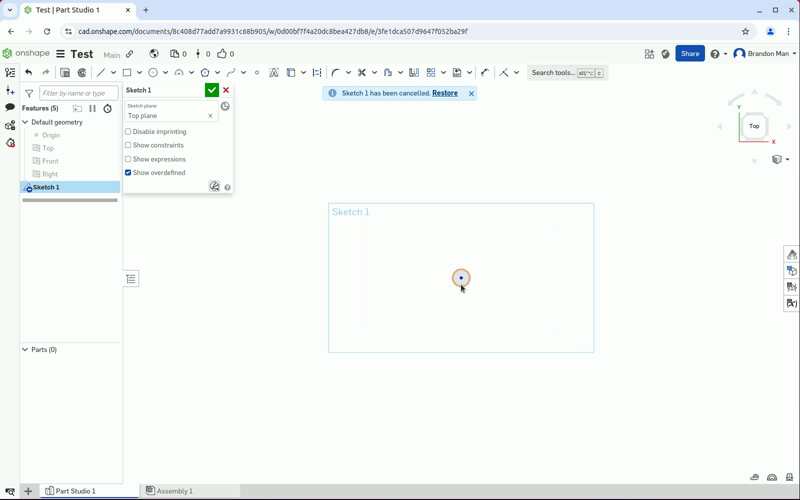
scroll(6)
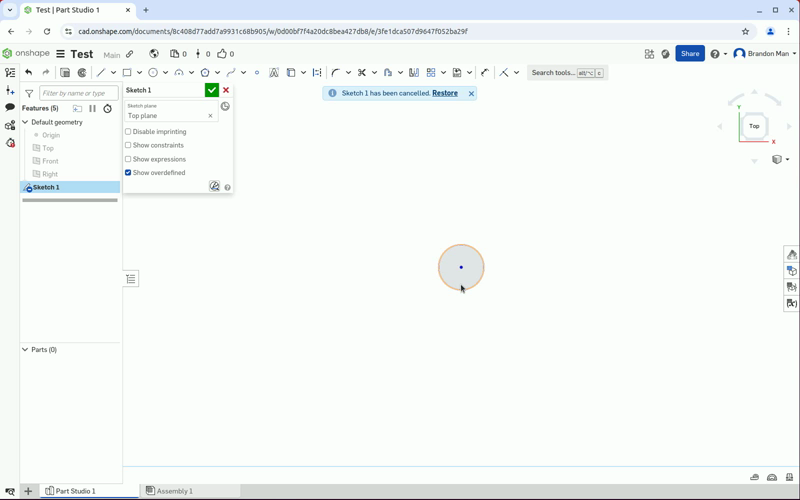
click(461, 284)
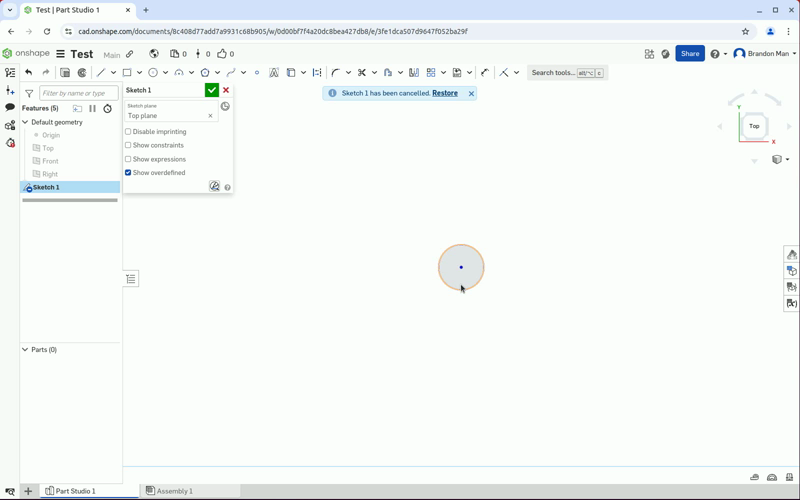
scroll(-6)
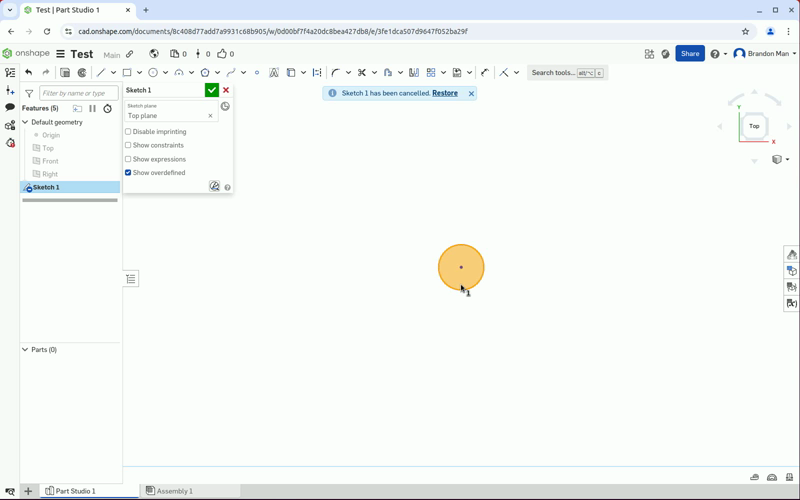
scroll(-6)
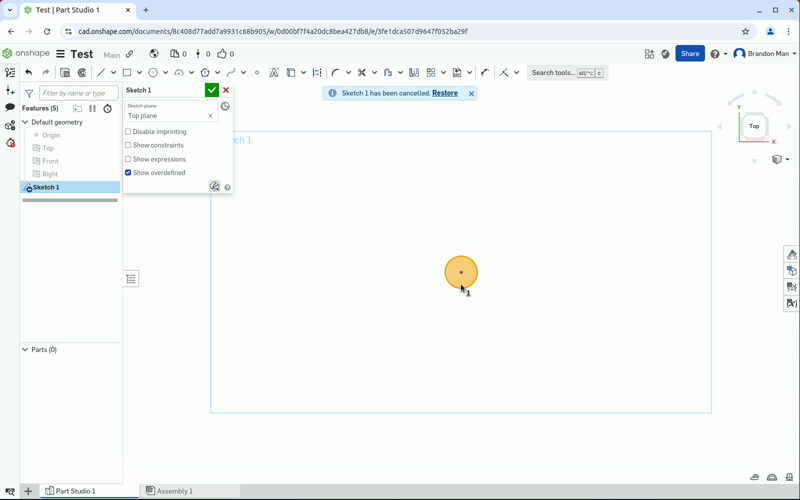
scroll(-6)
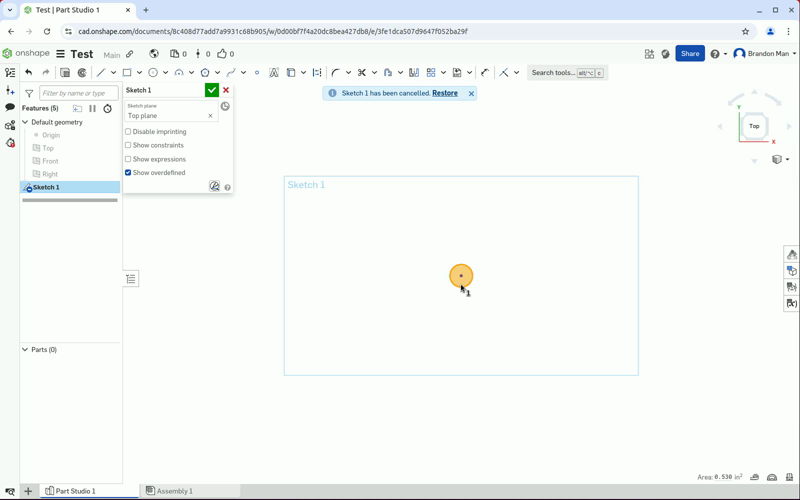
scroll(-6)
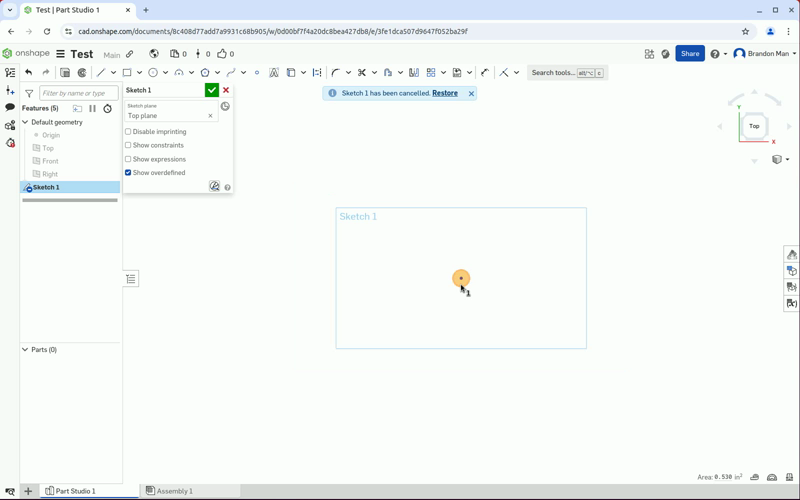
scroll(-6)
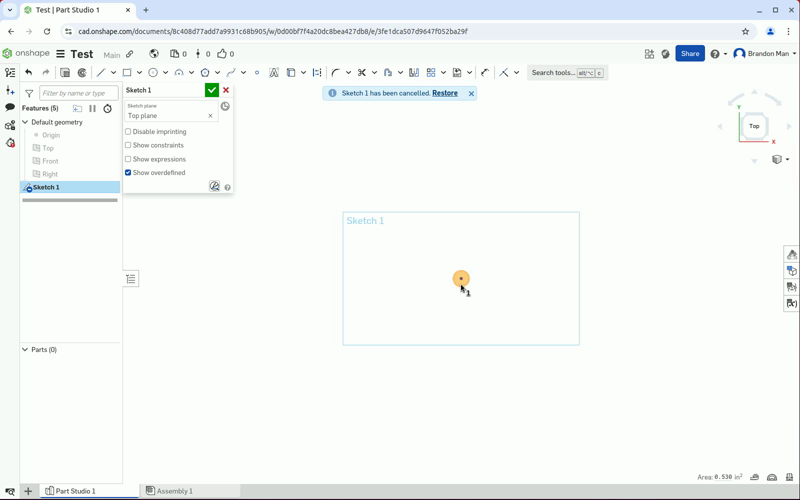
scroll(-6)
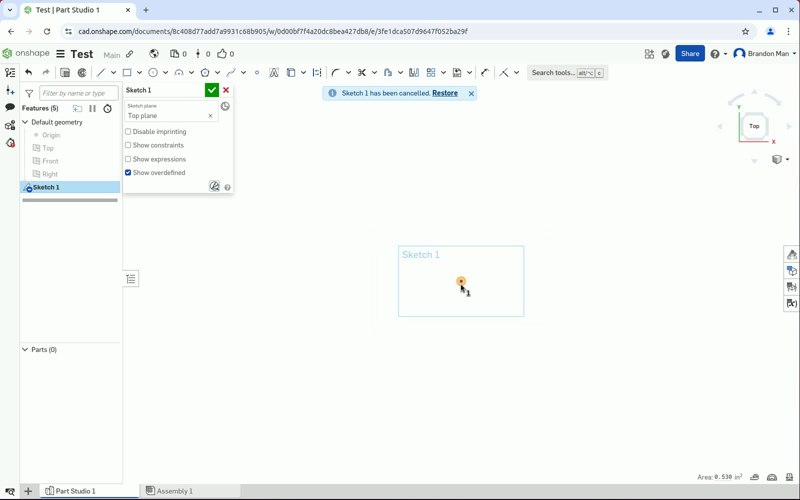
scroll(-6)
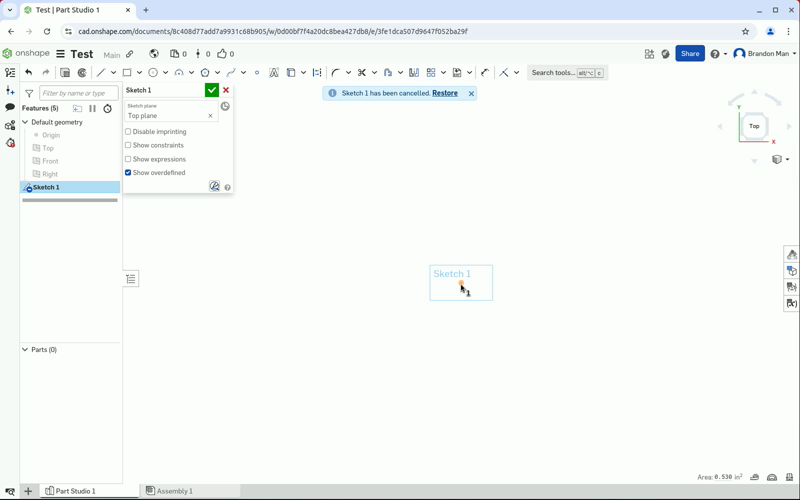
mouse_move(73, 352)
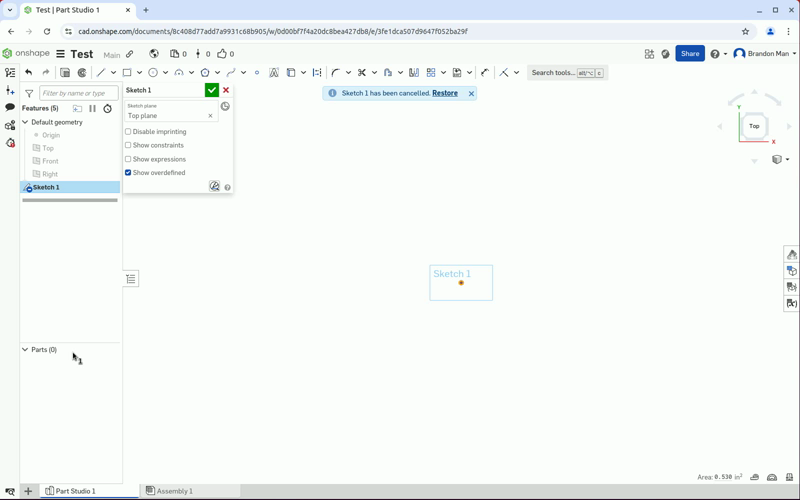
key(shift+y)
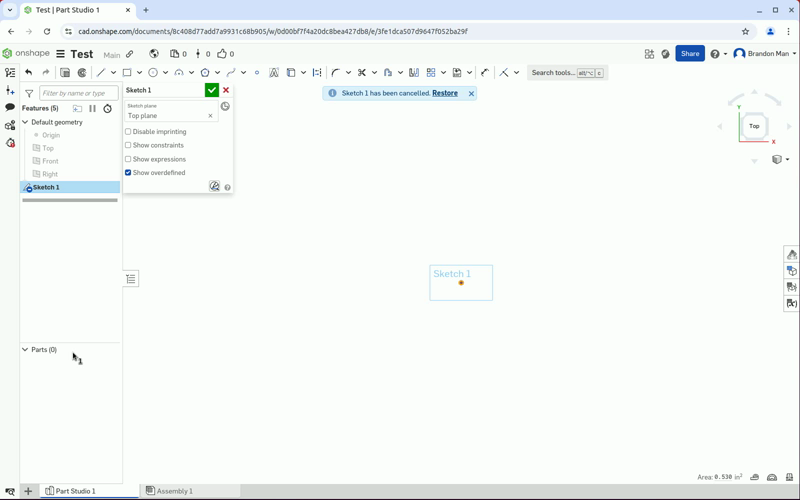
key(shift+e)
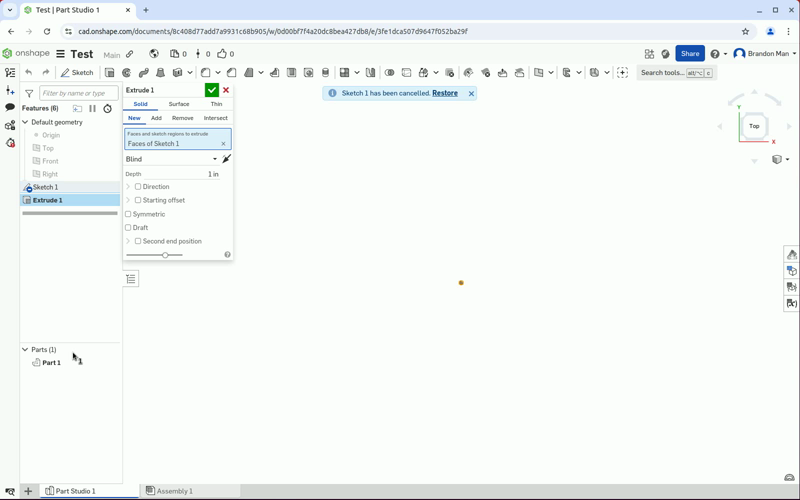
mouse_move(143, 106)
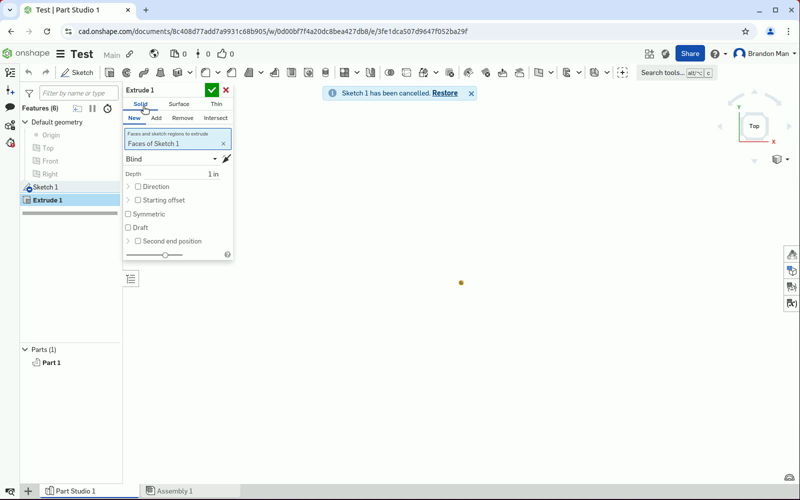
click(143, 106)
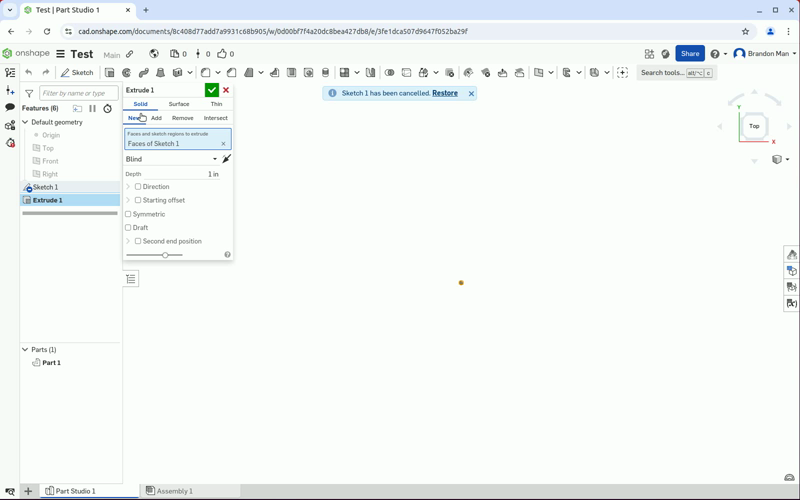
mouse_move(137, 120)
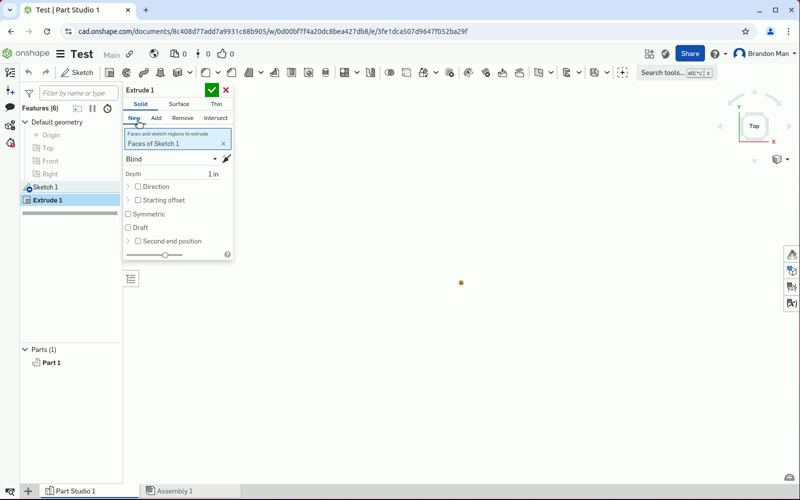
click(137, 120)
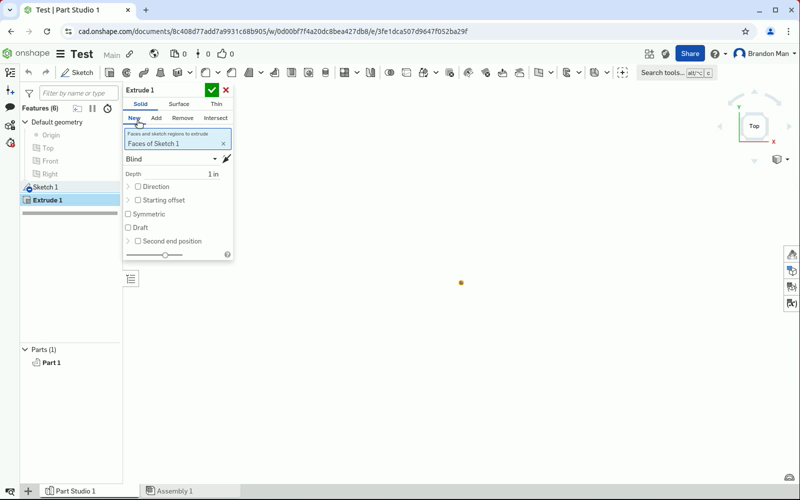
key(tab, 4)
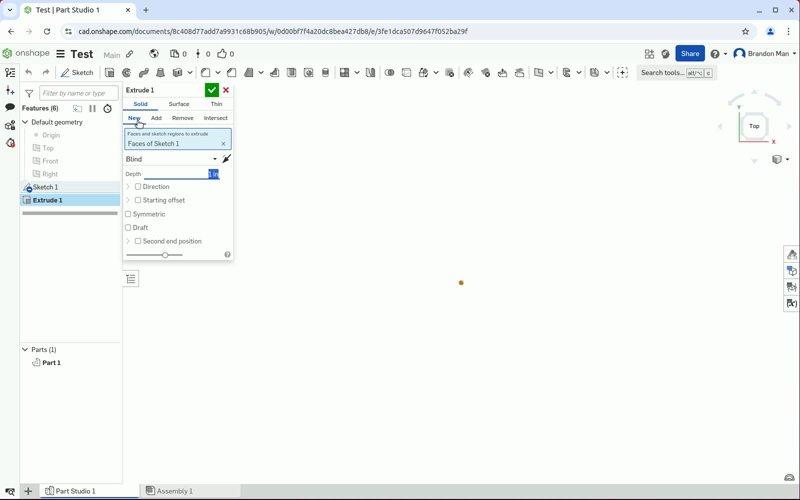
text(-19.979)
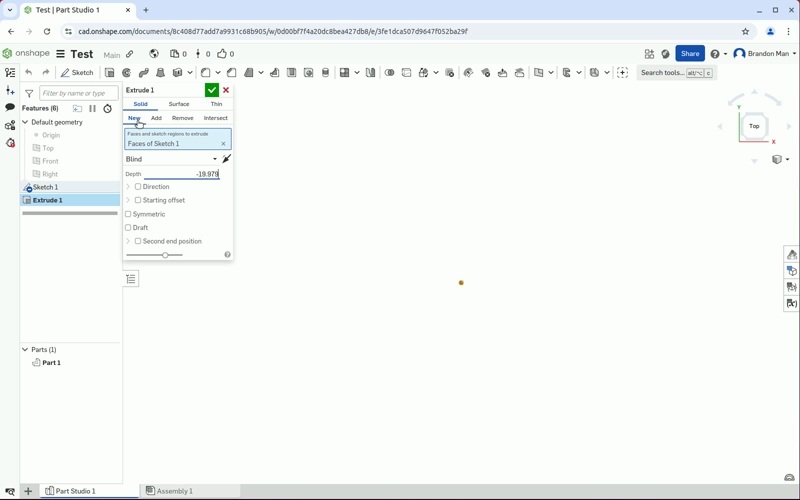
key(enter)
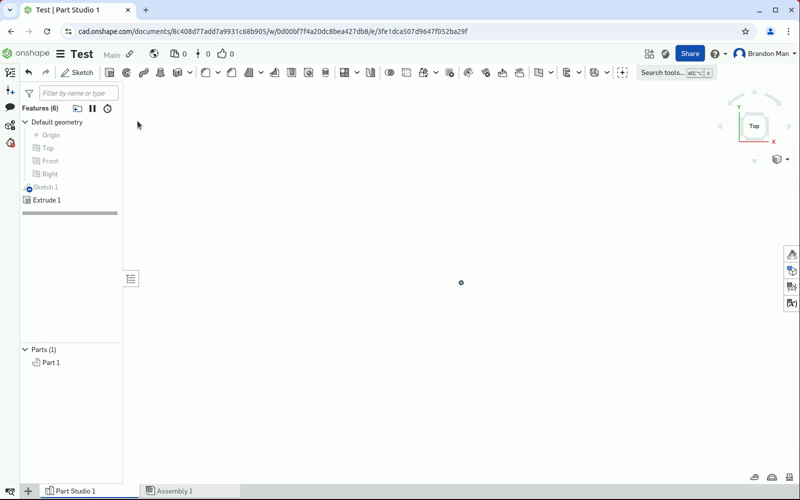
key(shift+h)
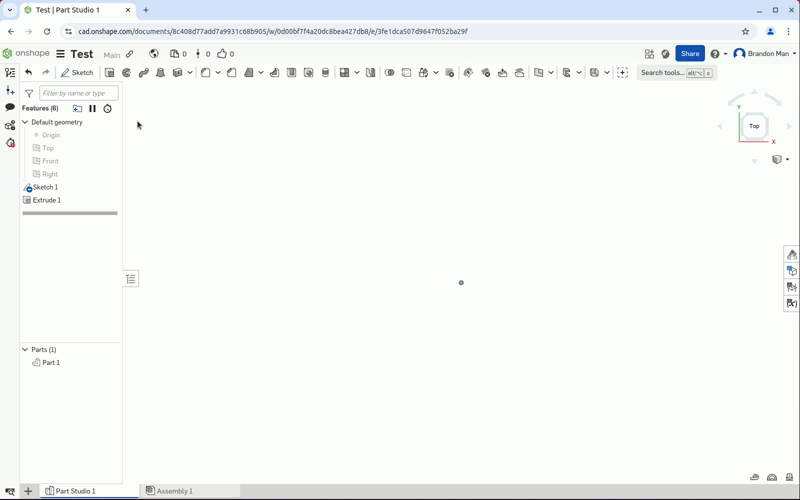
key(shift+h)
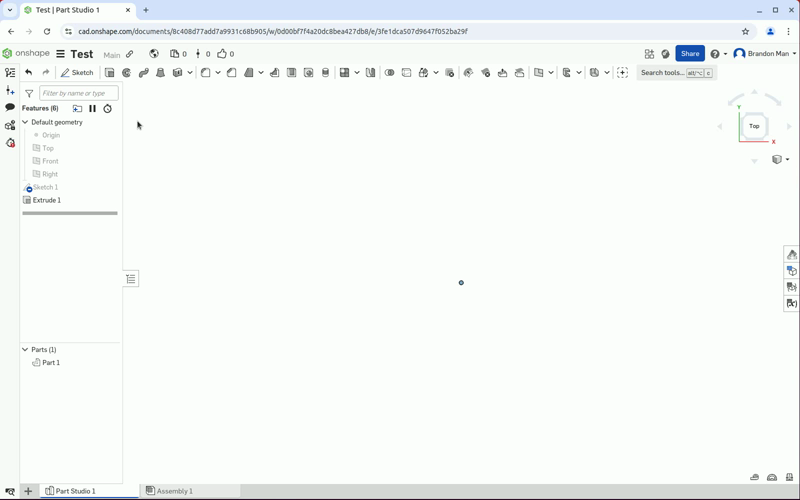
mouse_move(73, 189)
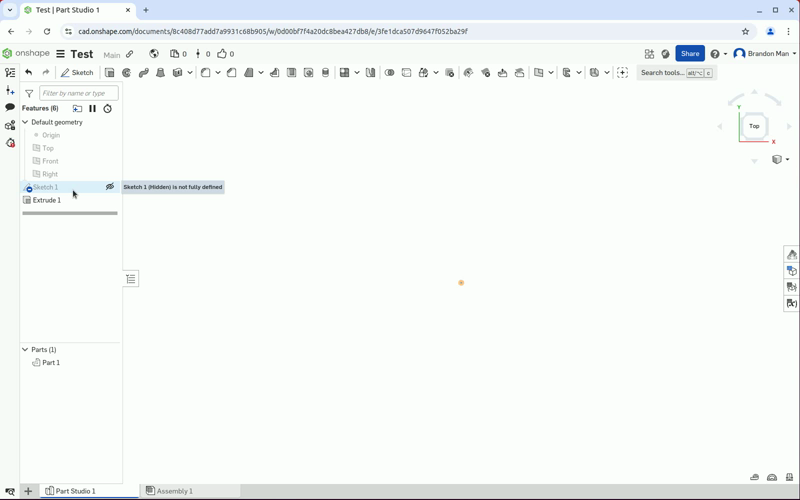
click(73, 189)
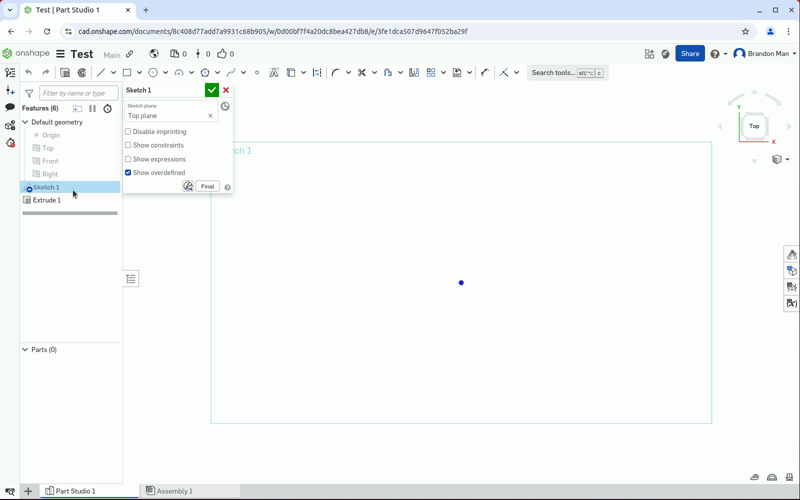
mouse_move(229, 92)
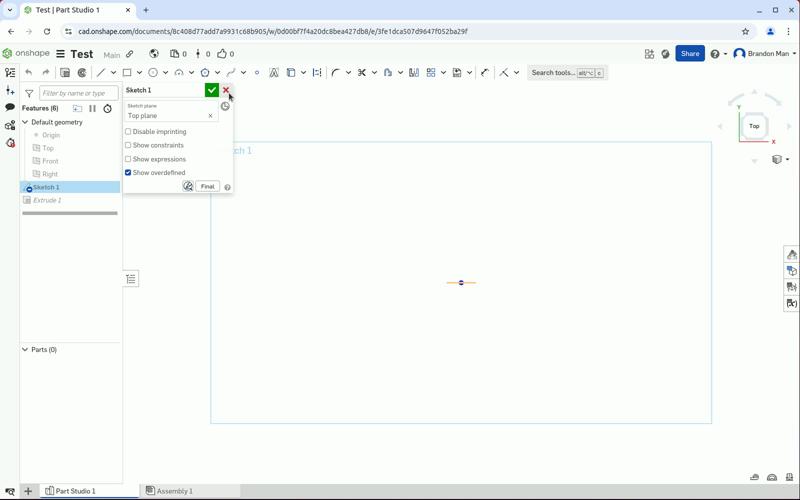
click(229, 92)
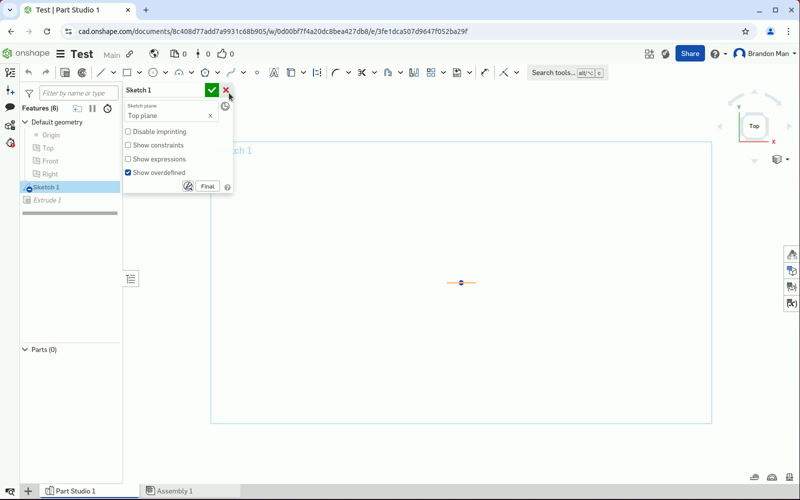
key(shift+s)
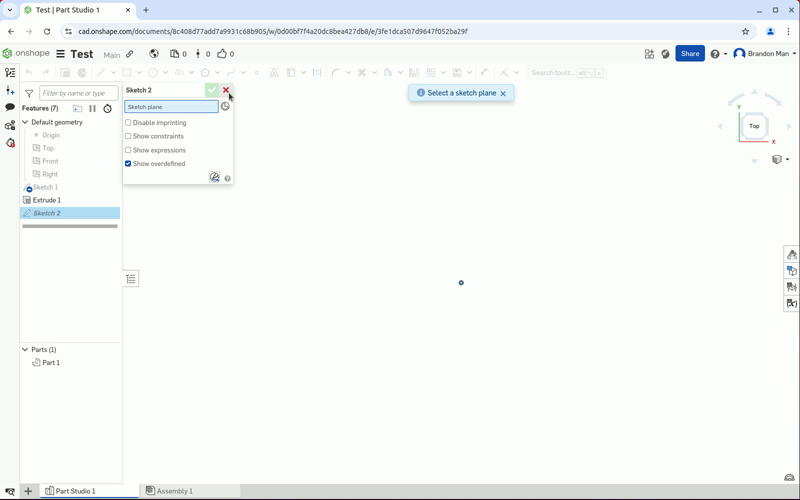
mouse_move(73, 150)
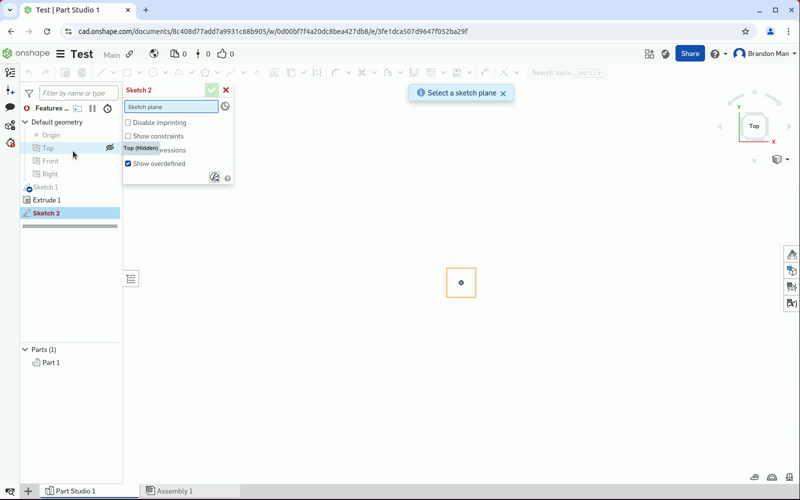
click(73, 150)
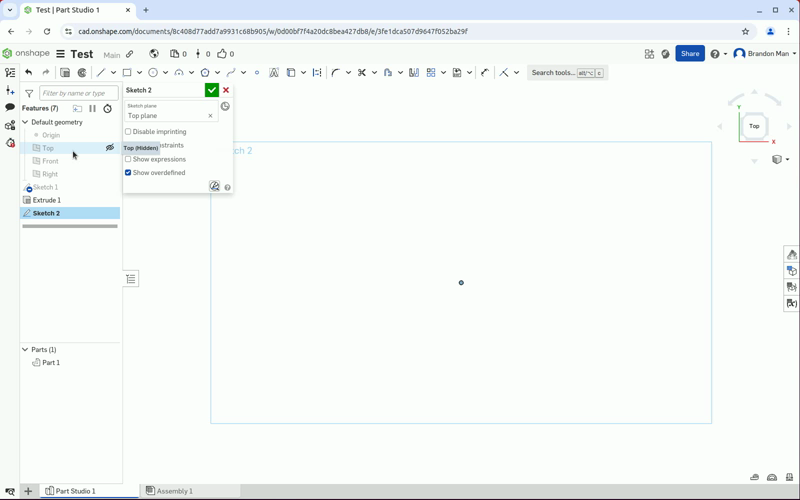
mouse_move(73, 352)
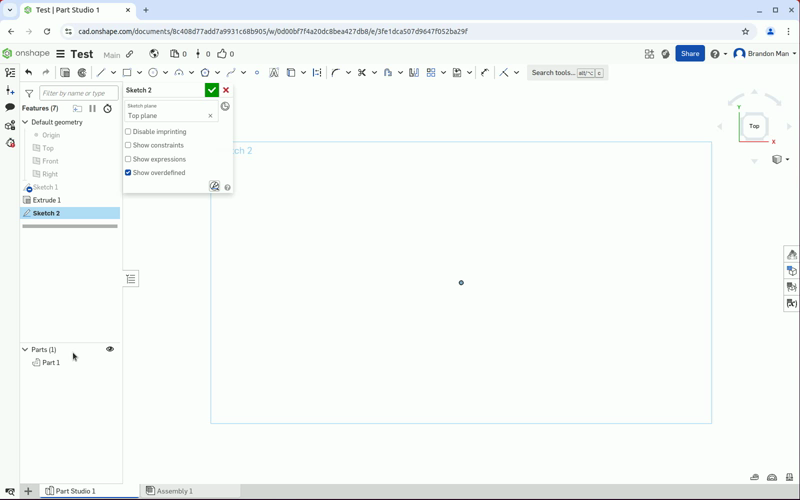
key(y)
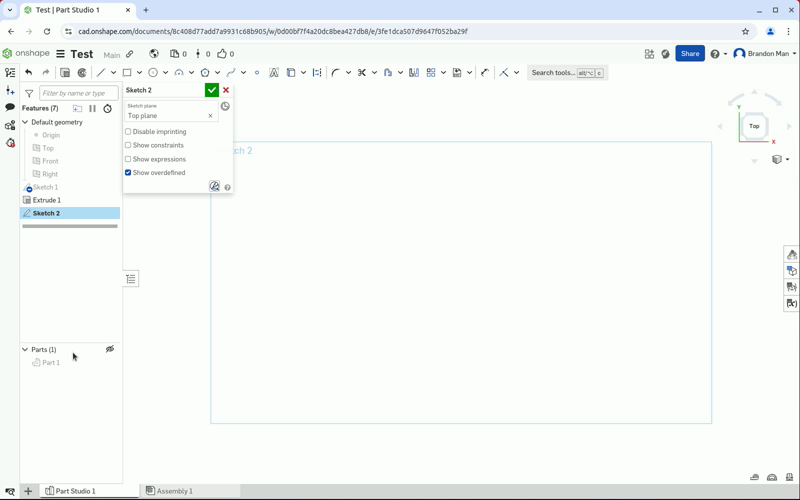
key(c)
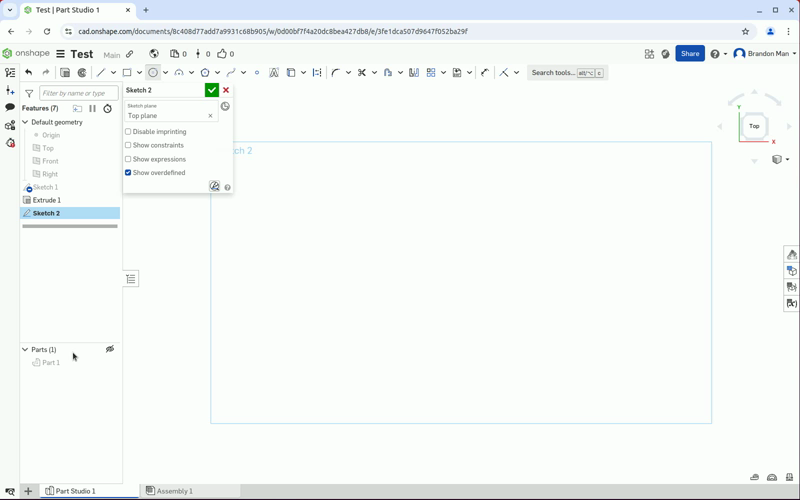
key_down(shift)
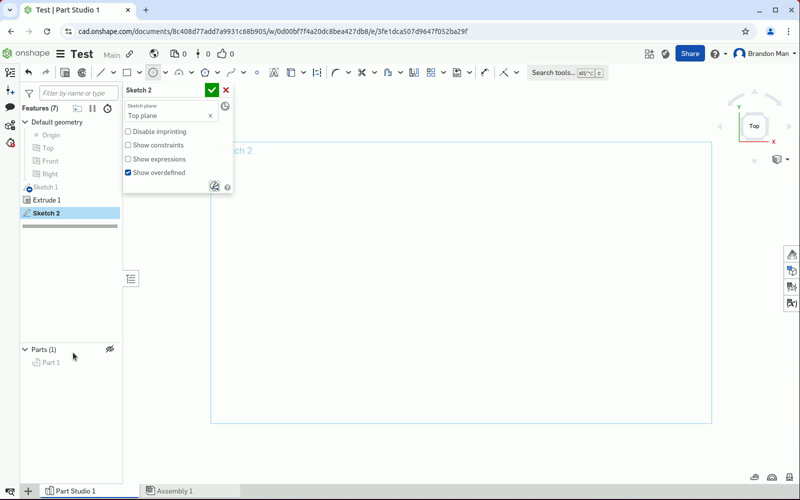
mouse_move(350, 282)
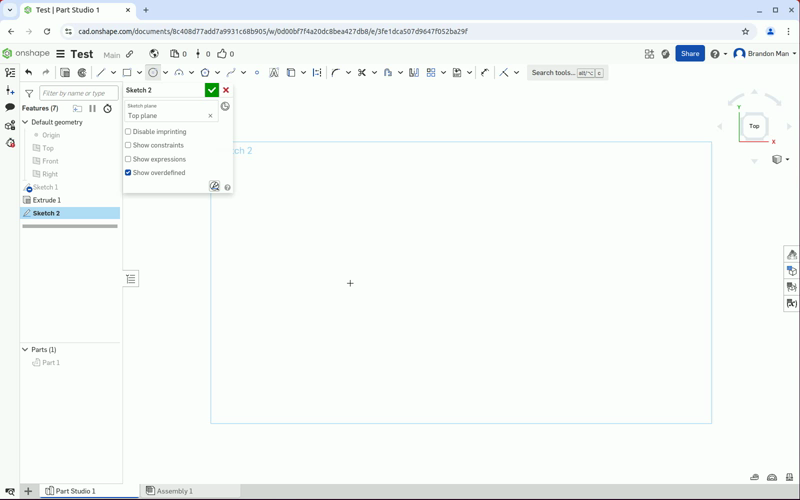
click(350, 282)
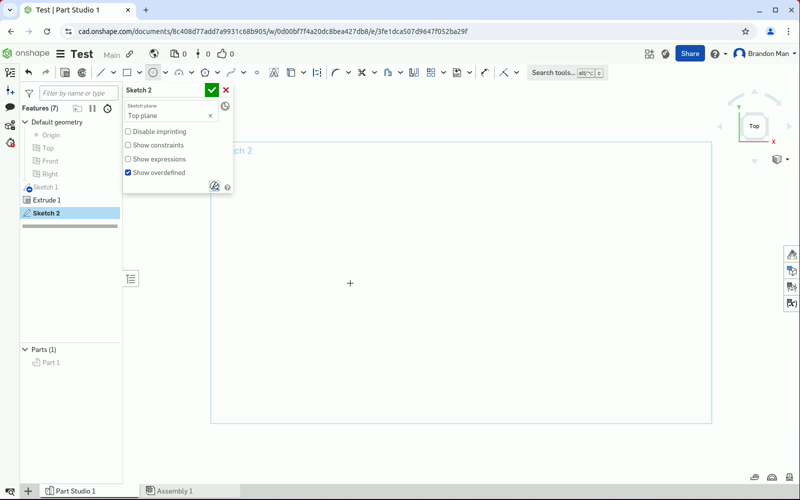
key_up(shift)
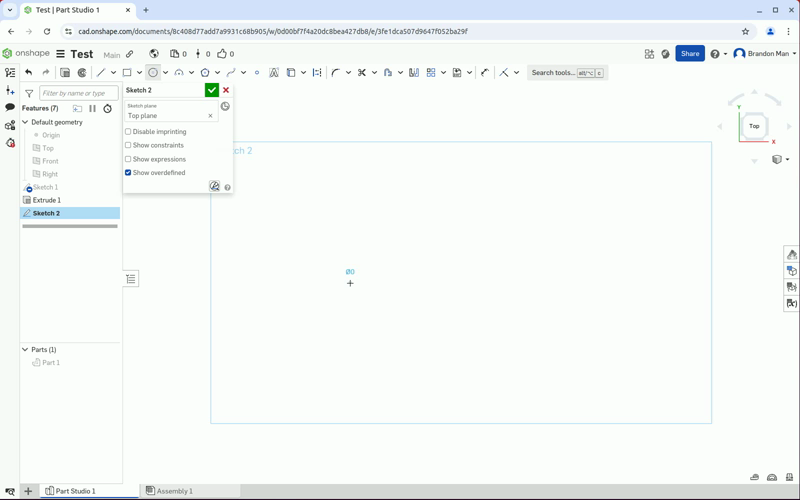
mouse_move(351, 282)
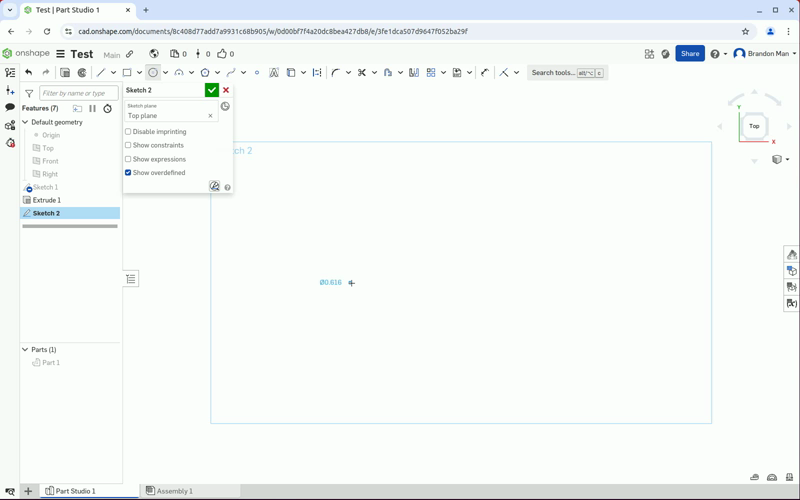
scroll(6)
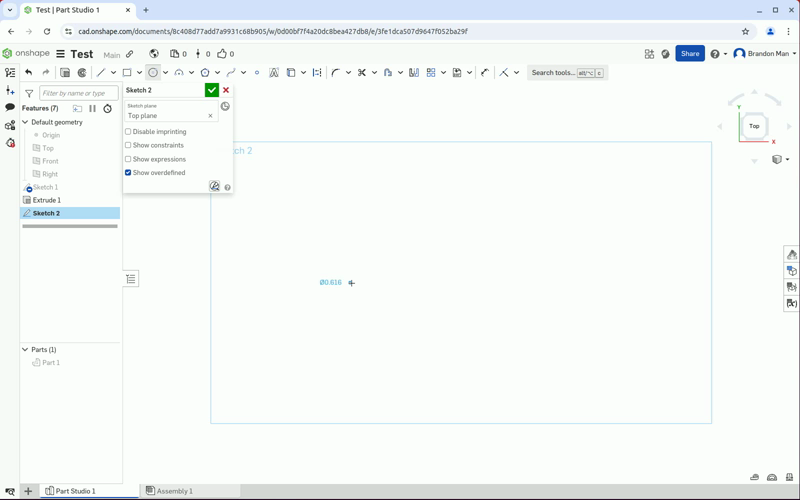
scroll(6)
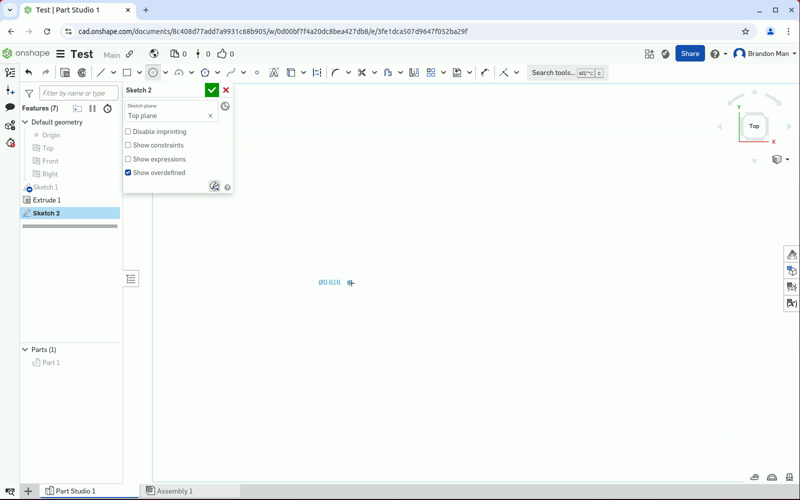
scroll(6)
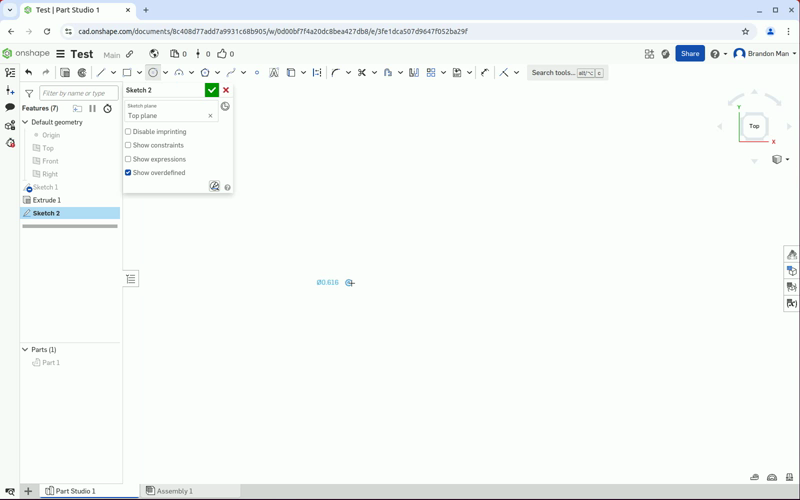
scroll(6)
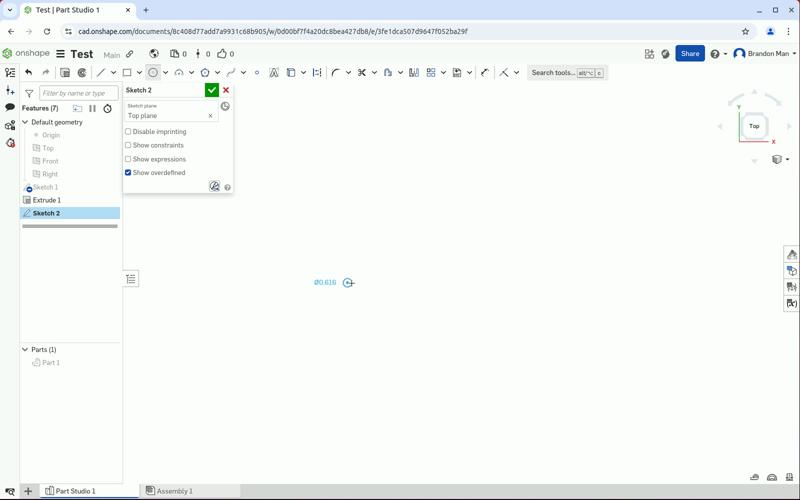
scroll(6)
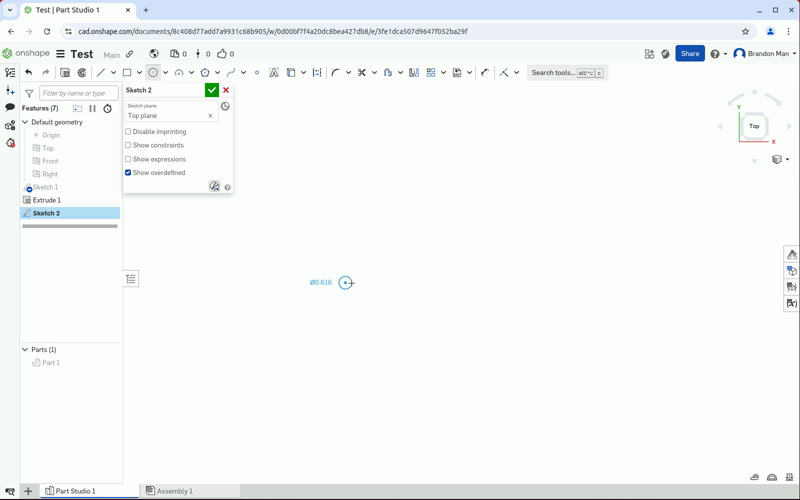
scroll(6)
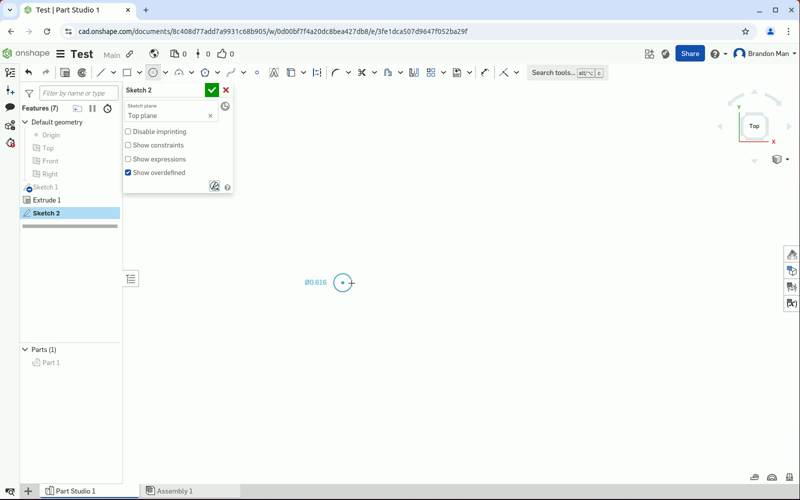
scroll(6)
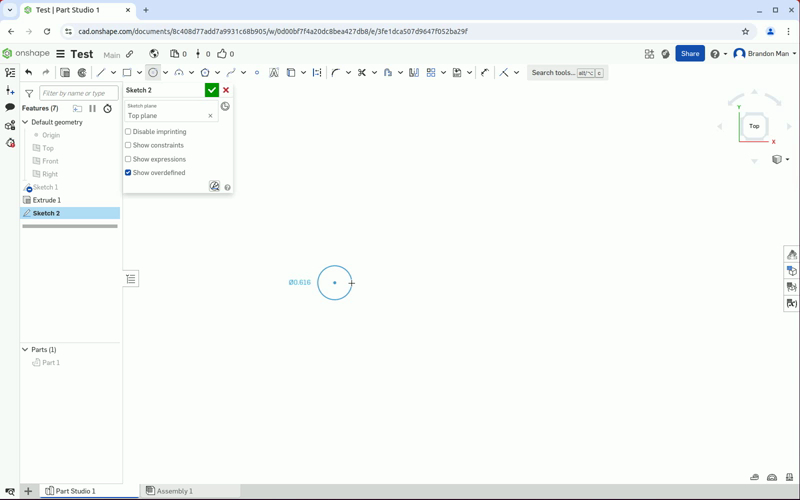
click(351, 282)
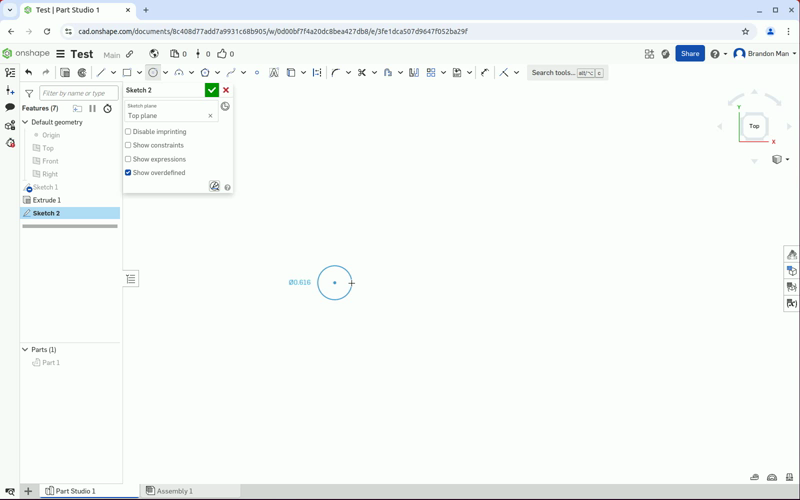
scroll(-6)
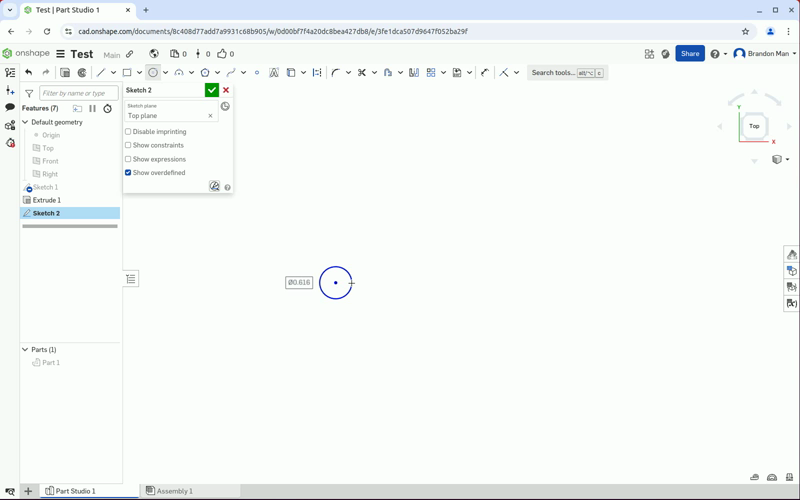
scroll(-6)
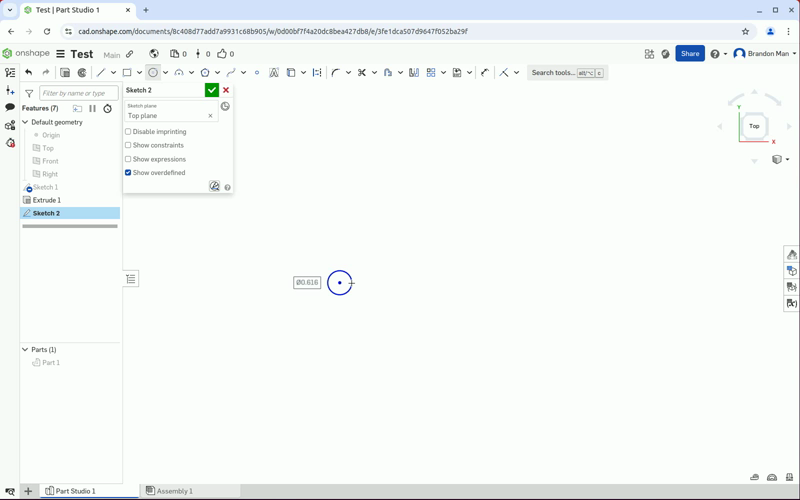
scroll(-6)
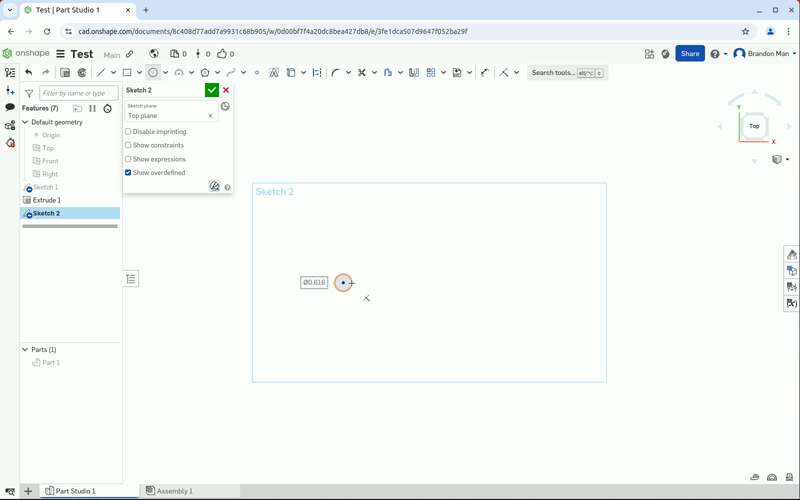
scroll(-6)
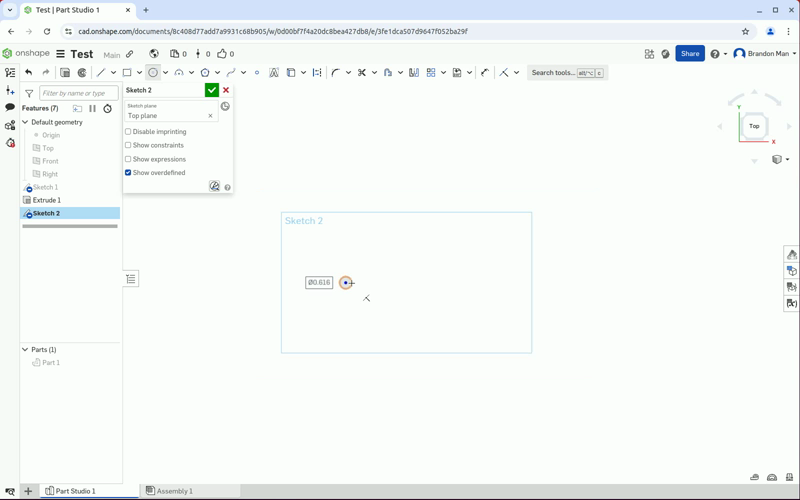
scroll(-6)
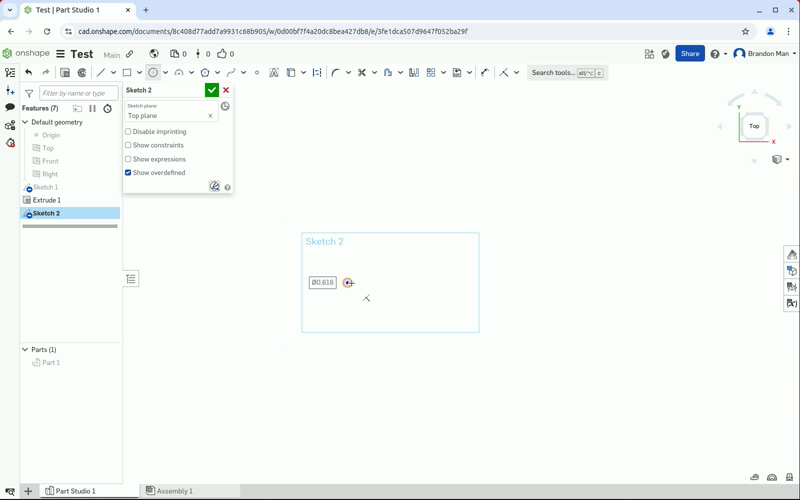
scroll(-6)
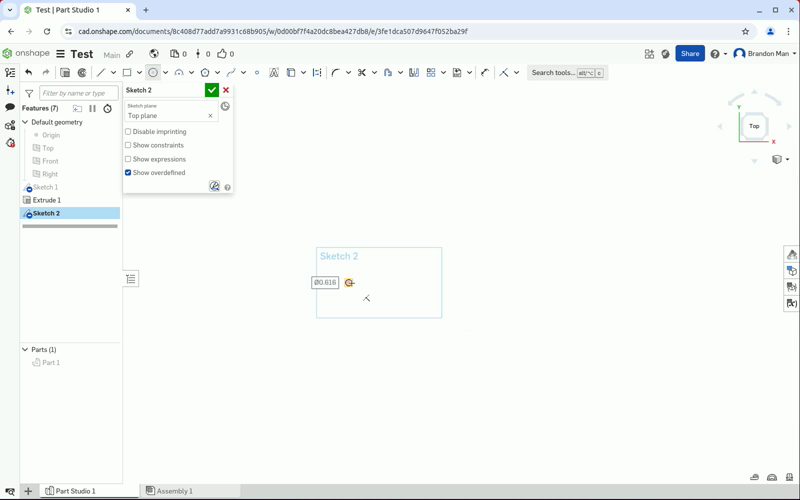
scroll(-6)
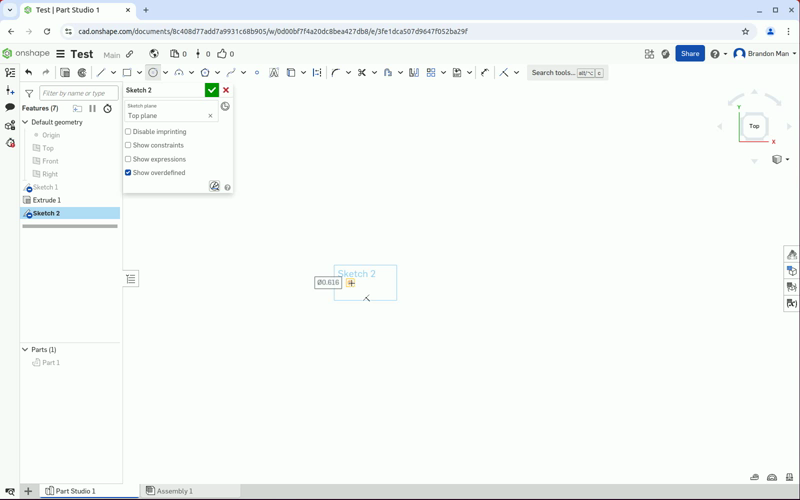
key(esc)
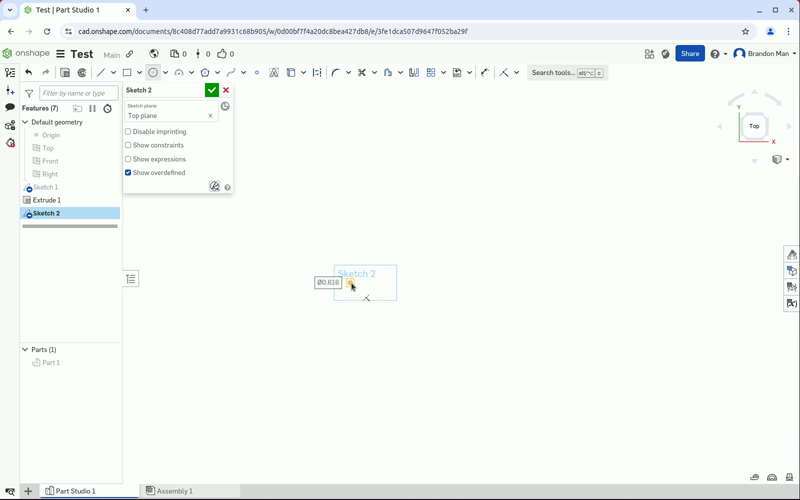
mouse_move(348, 284)
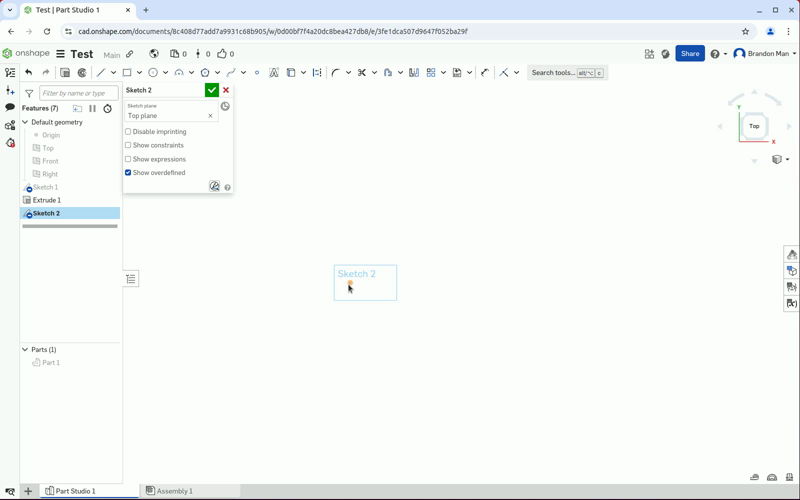
scroll(6)
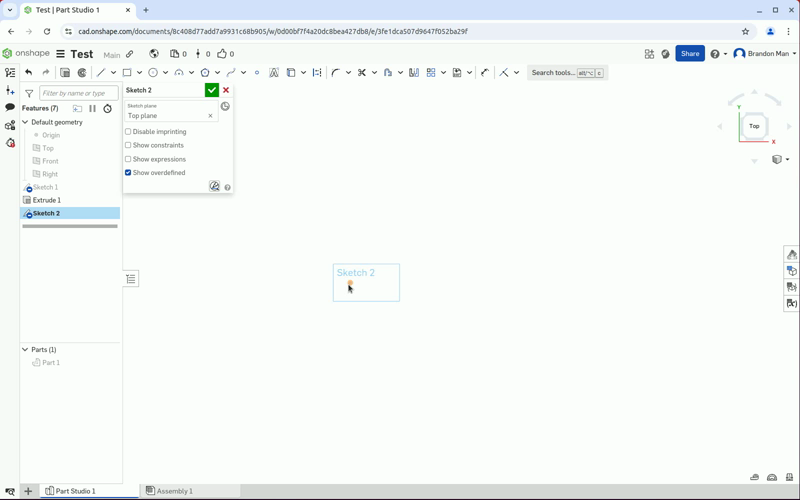
scroll(6)
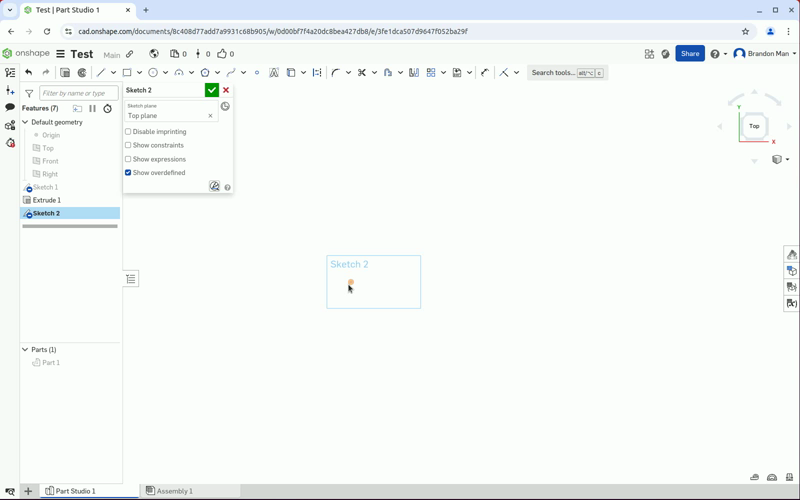
scroll(6)
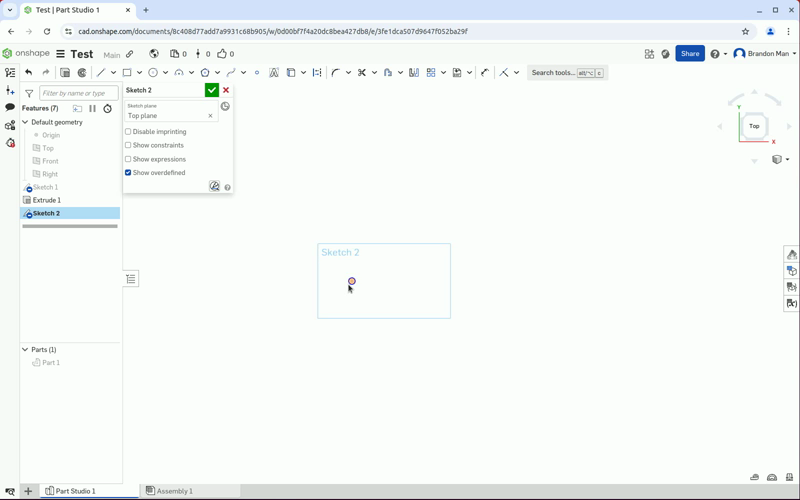
scroll(6)
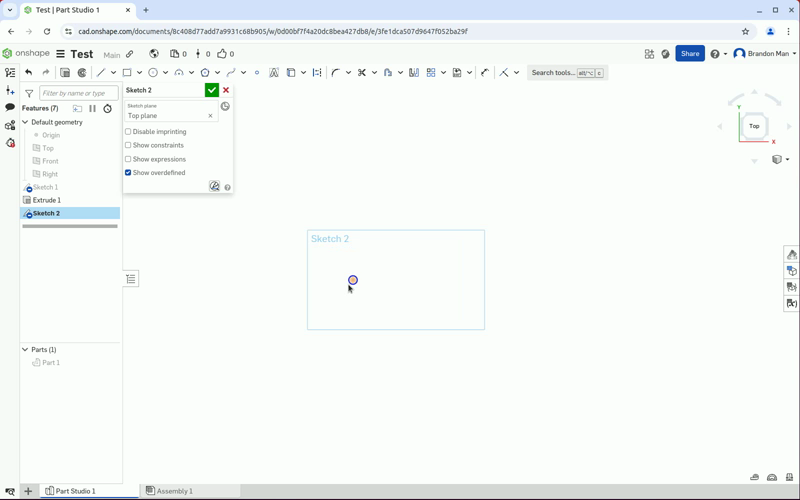
scroll(6)
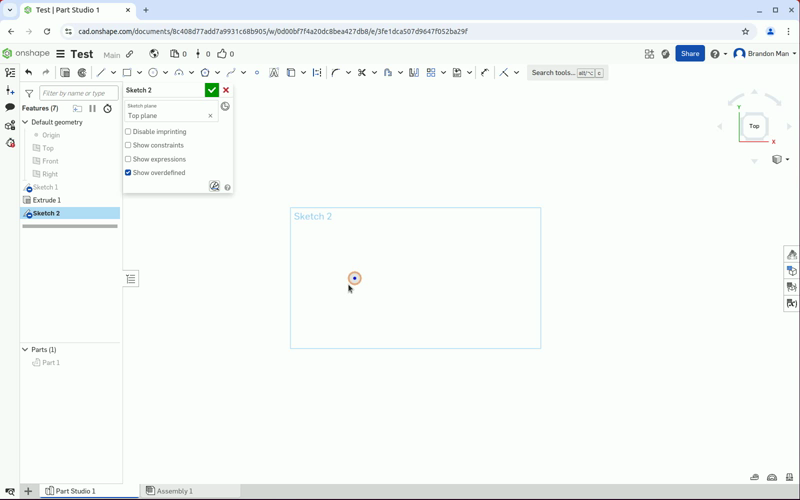
scroll(6)
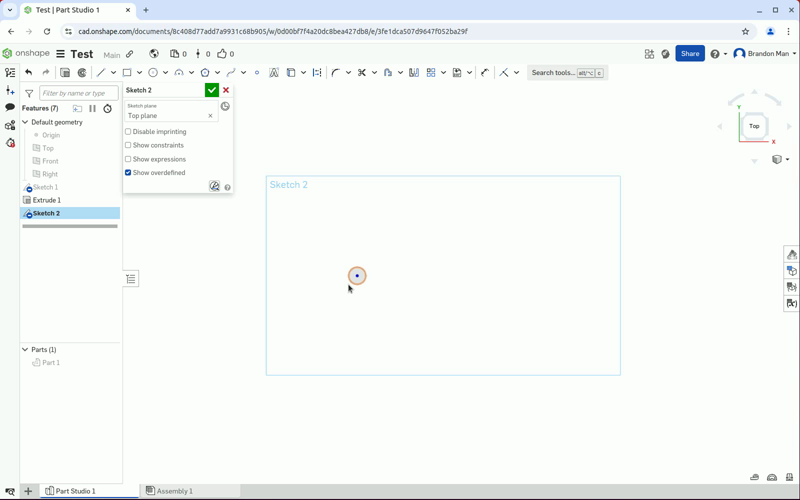
scroll(6)
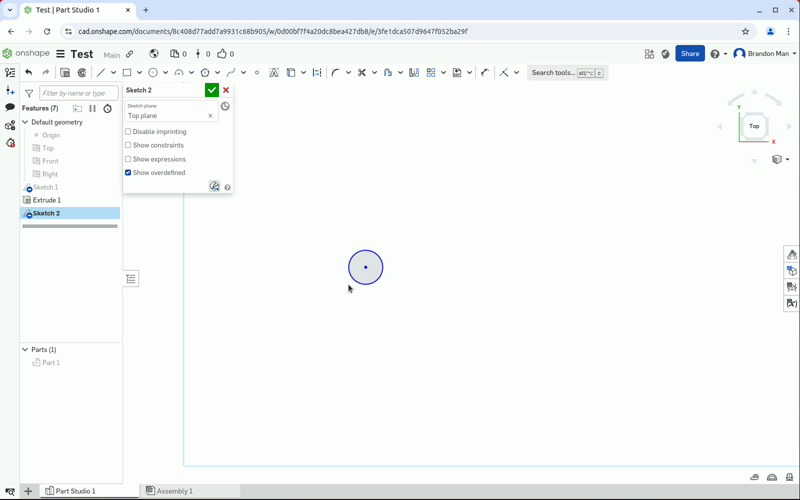
click(348, 284)
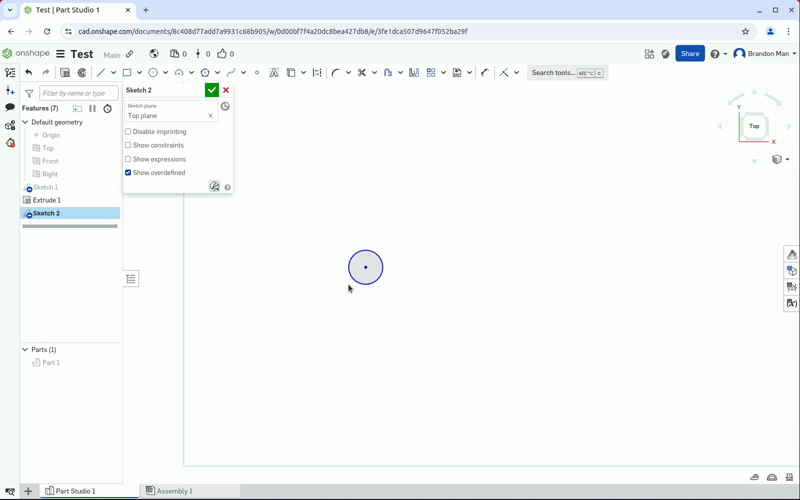
scroll(-6)
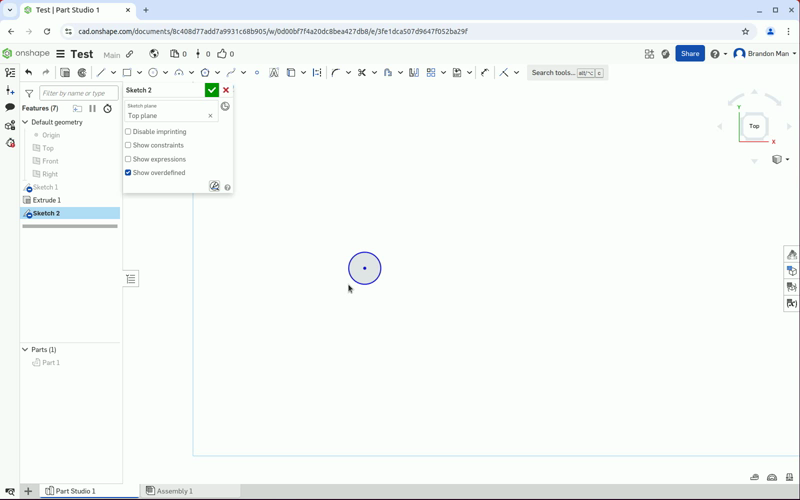
scroll(-6)
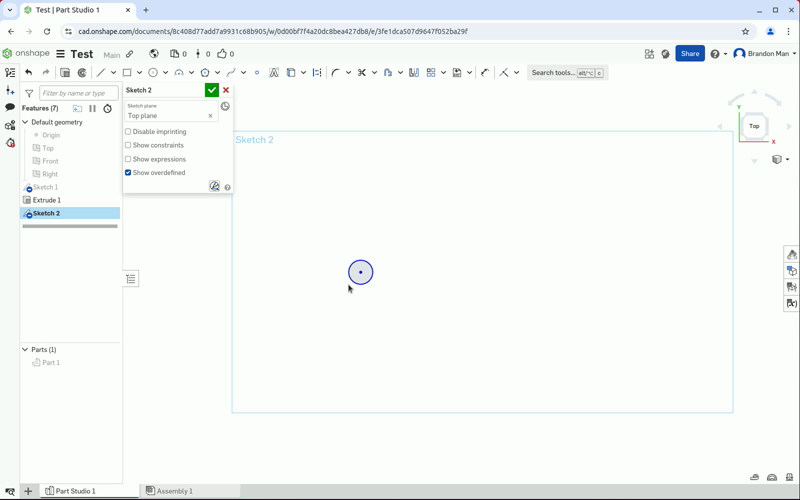
scroll(-6)
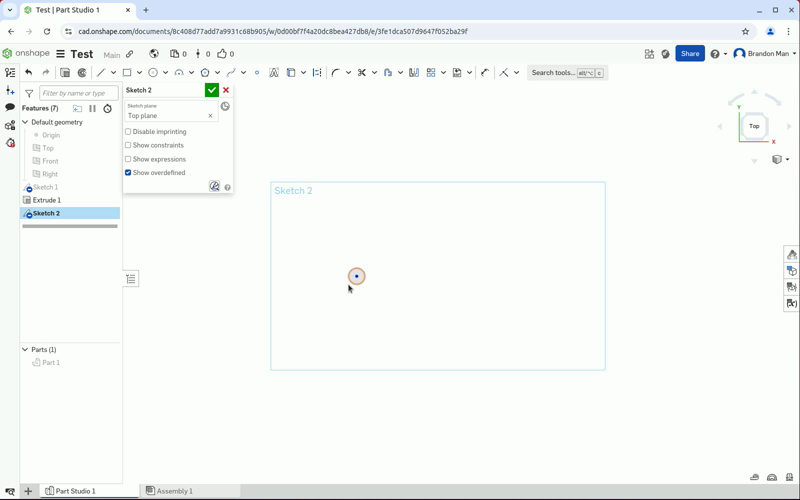
scroll(-6)
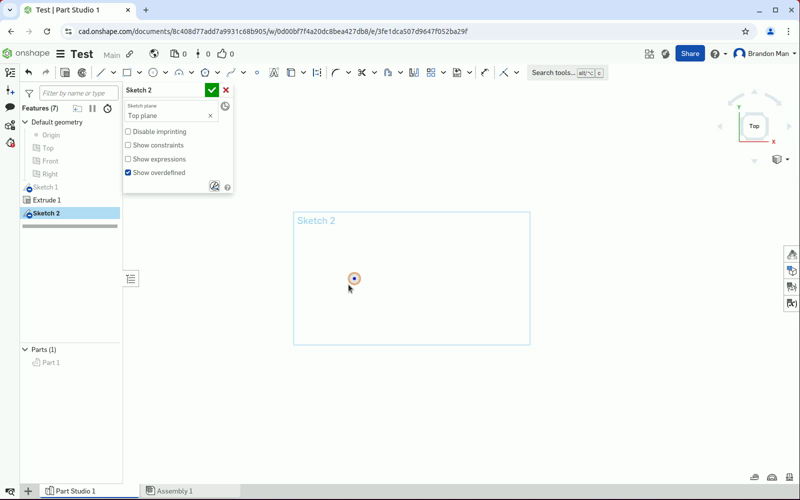
scroll(-6)
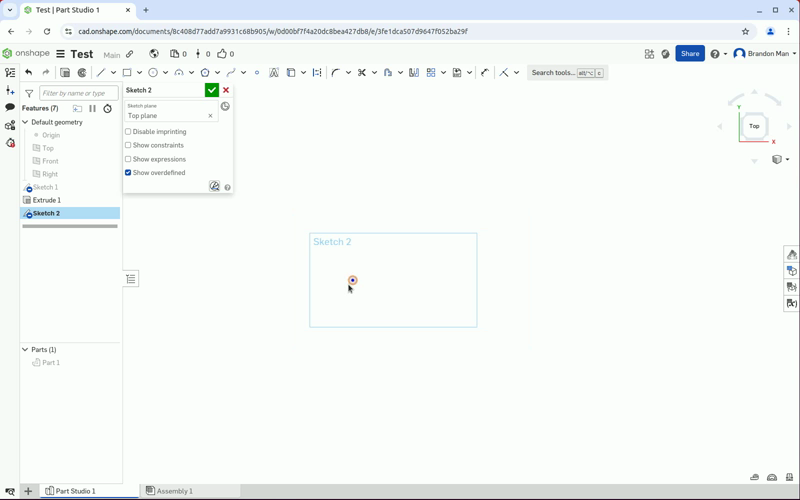
scroll(-6)
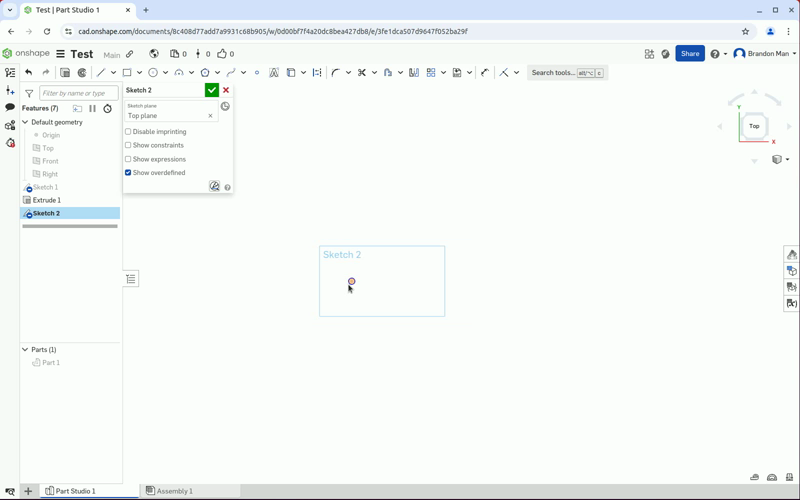
scroll(-6)
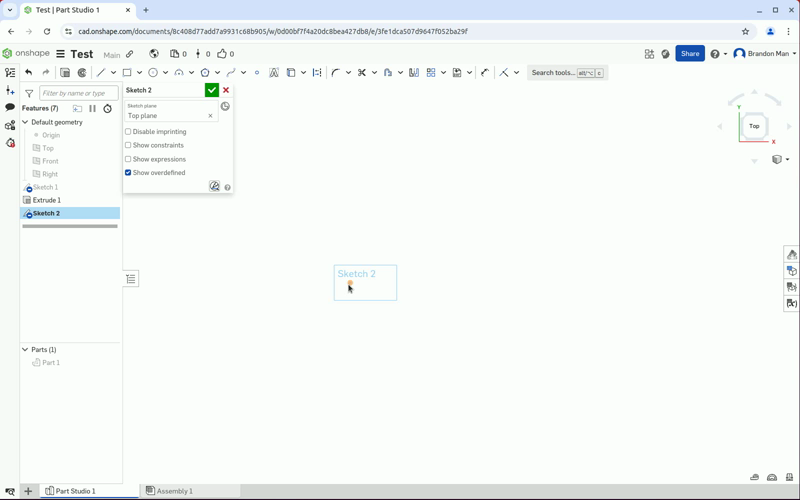
mouse_move(73, 352)
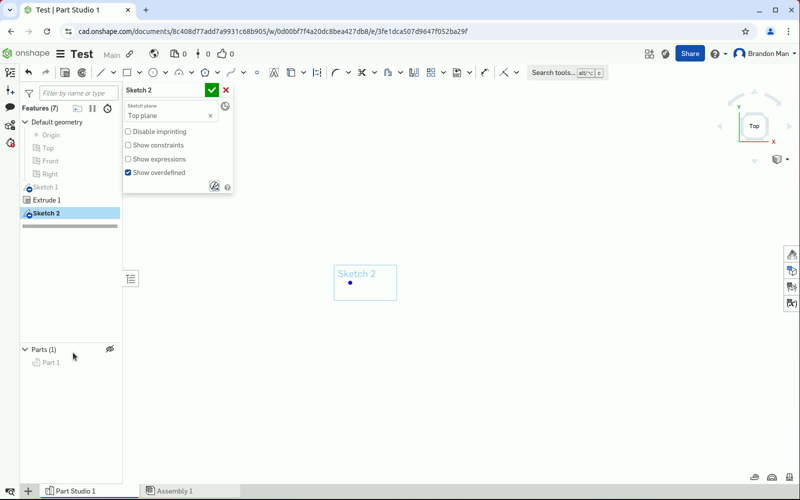
key(shift+y)
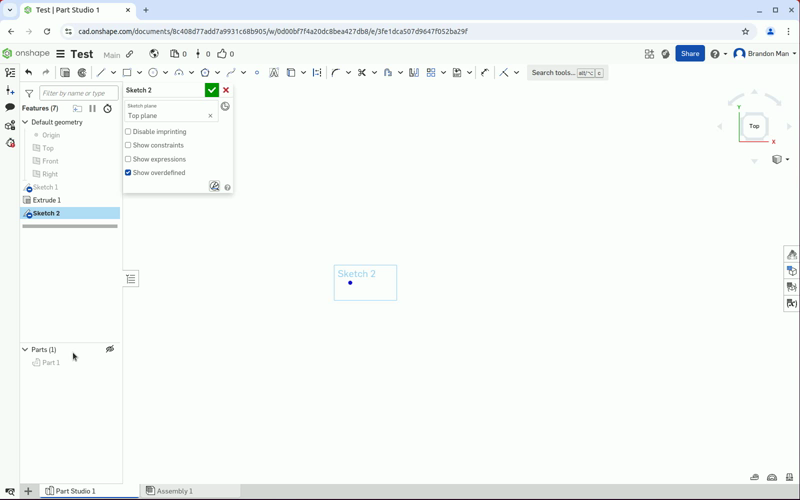
key(shift+e)
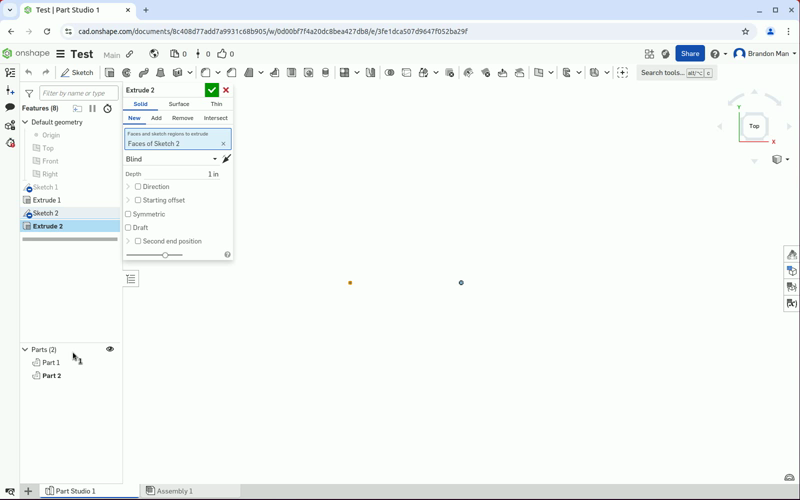
mouse_move(143, 106)
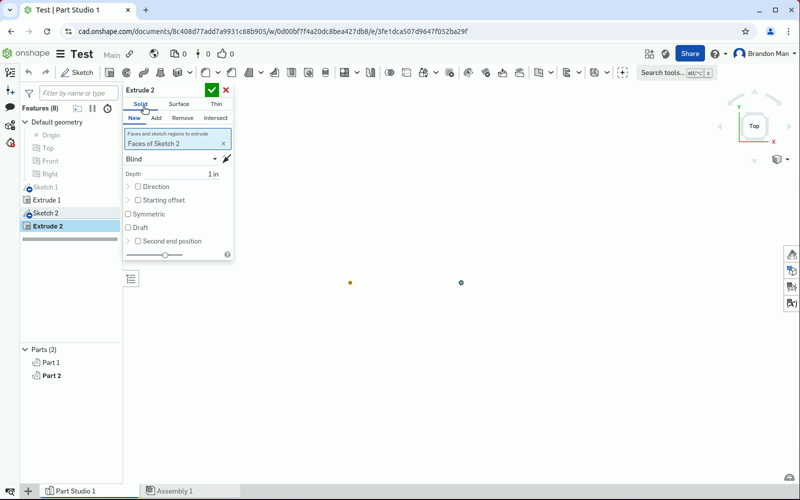
click(143, 106)
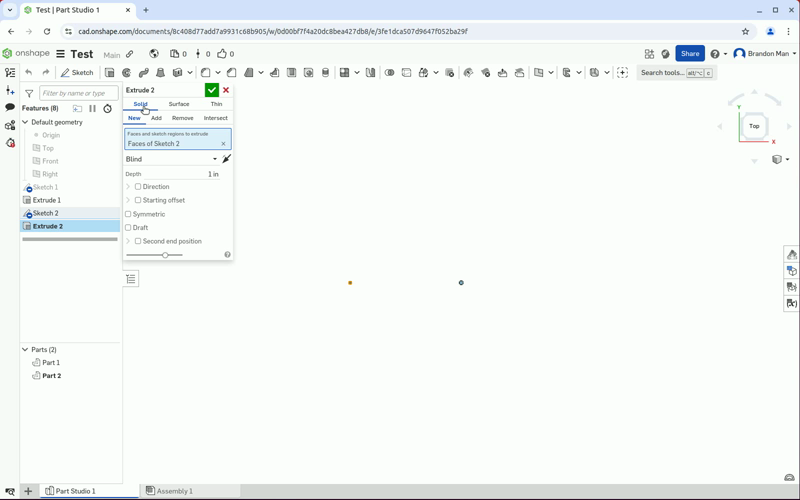
mouse_move(137, 120)
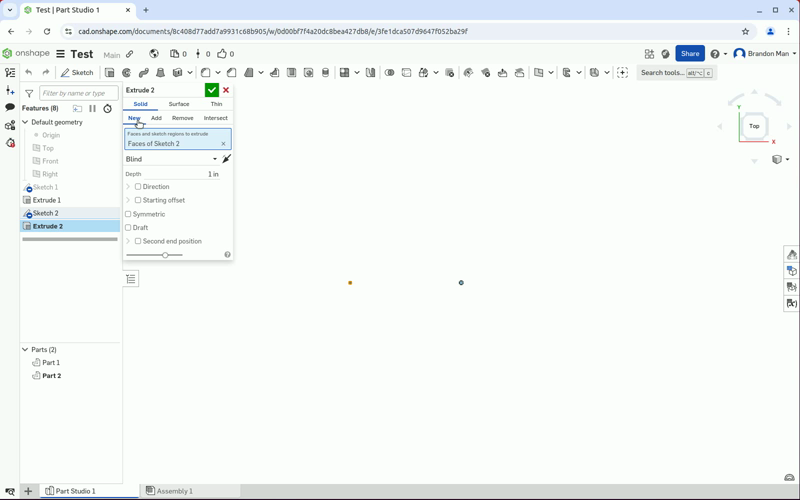
click(137, 120)
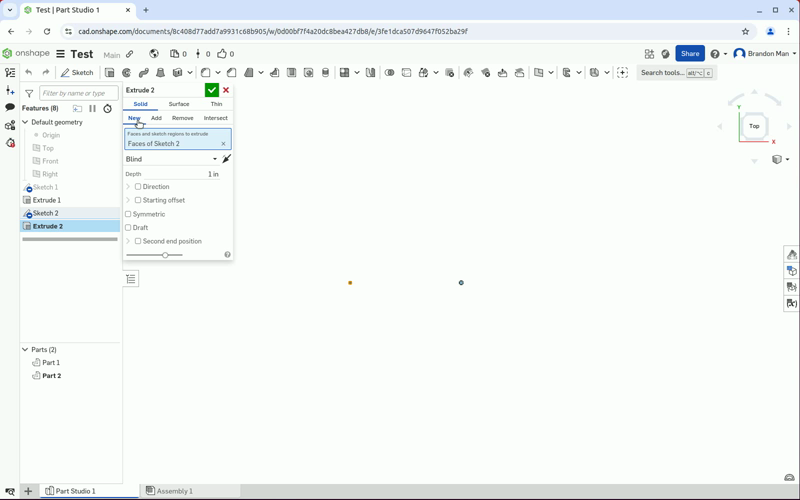
key(tab, 4)
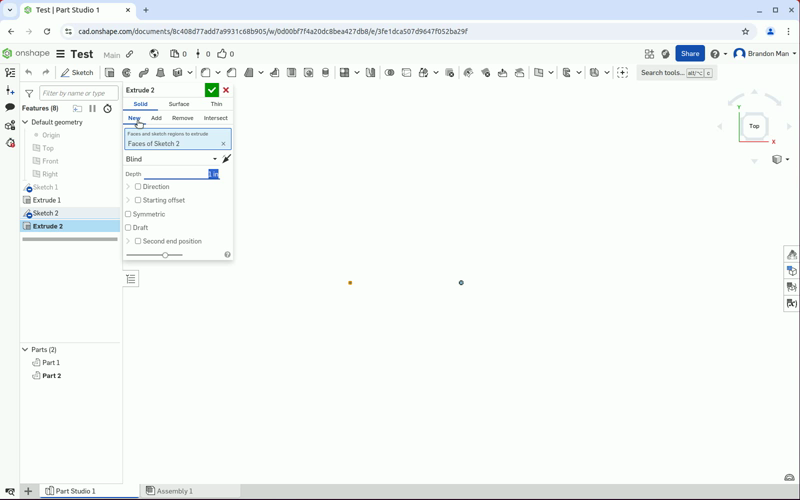
text(-19.979)
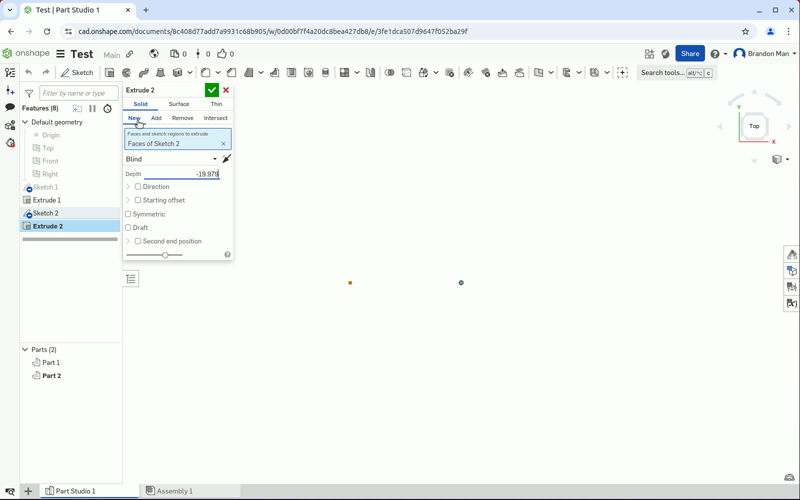
key(enter)
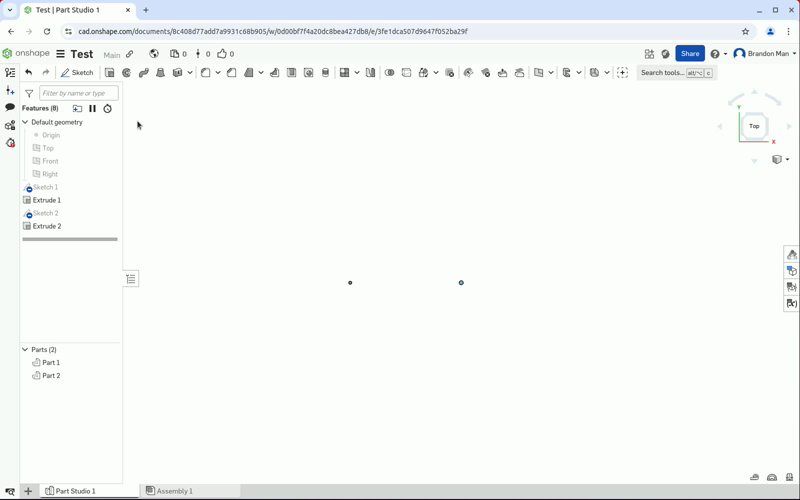
key(shift+h)
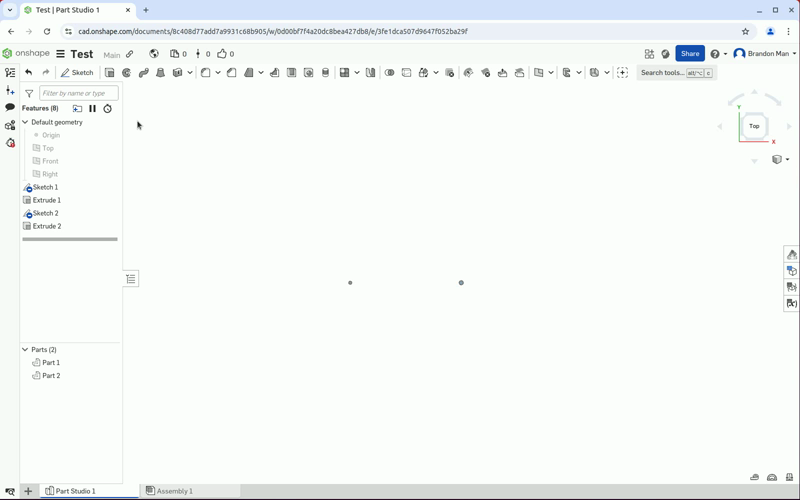
key(shift+h)
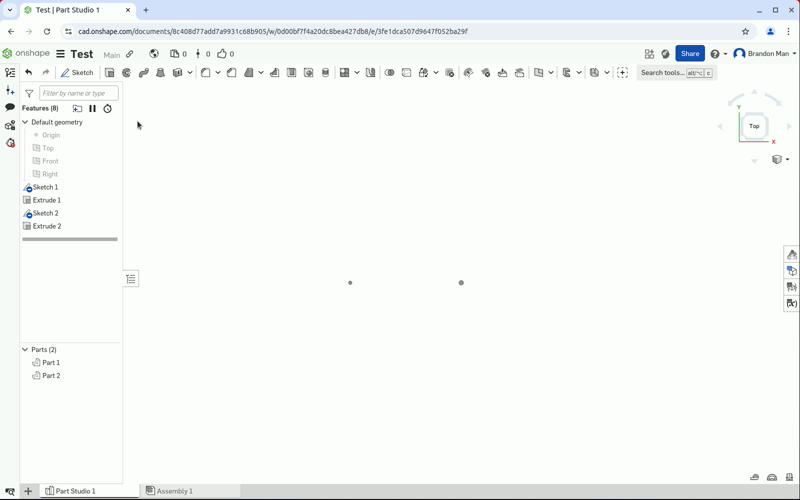
key(shift+7)
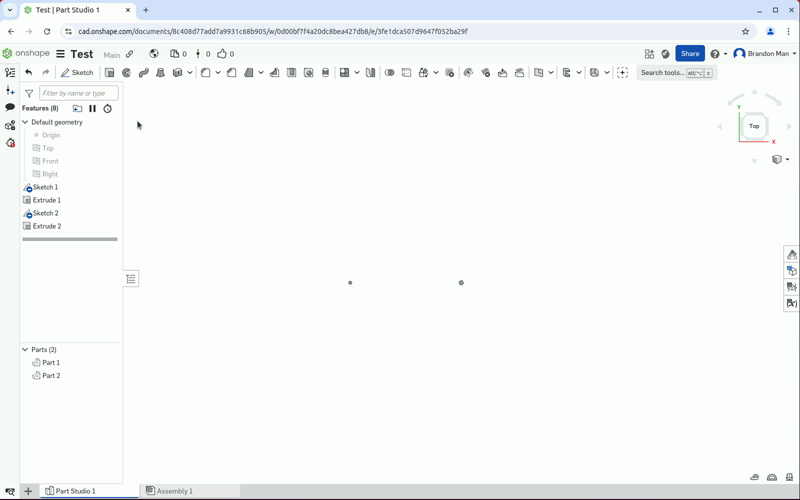
key(up, 3)
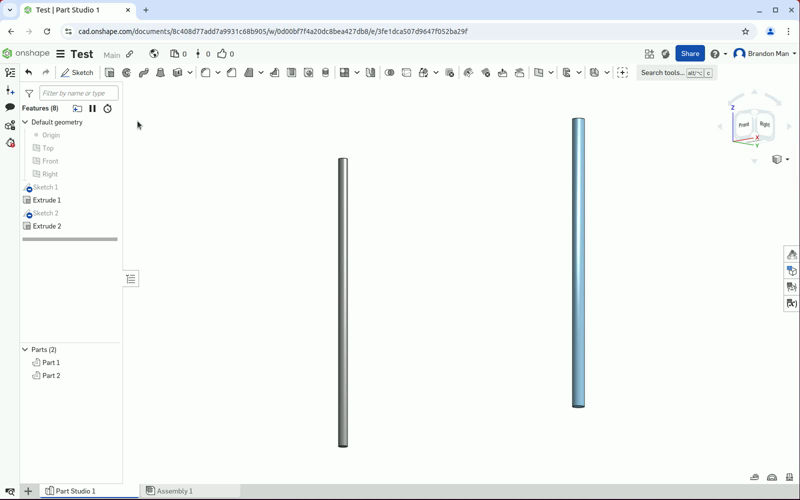
key(left, 3)
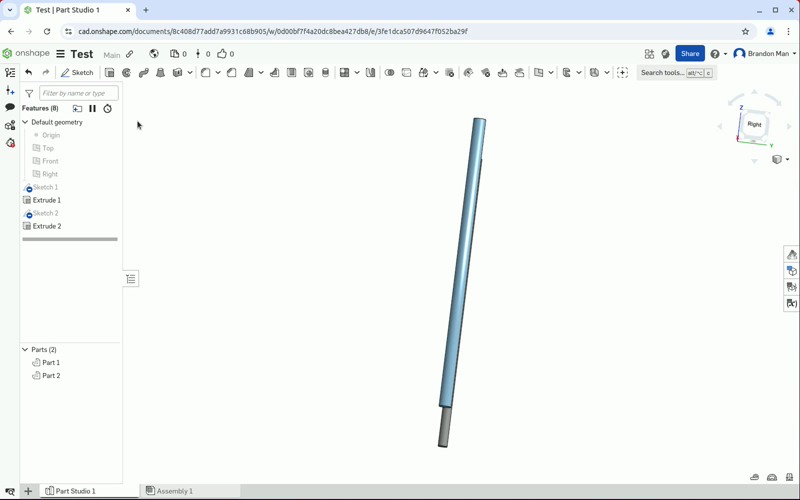
key(right, 3)
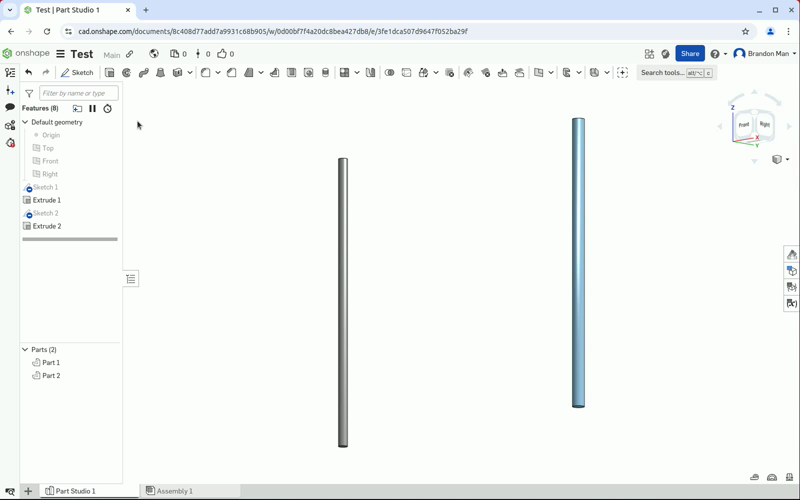
key(down, 3)
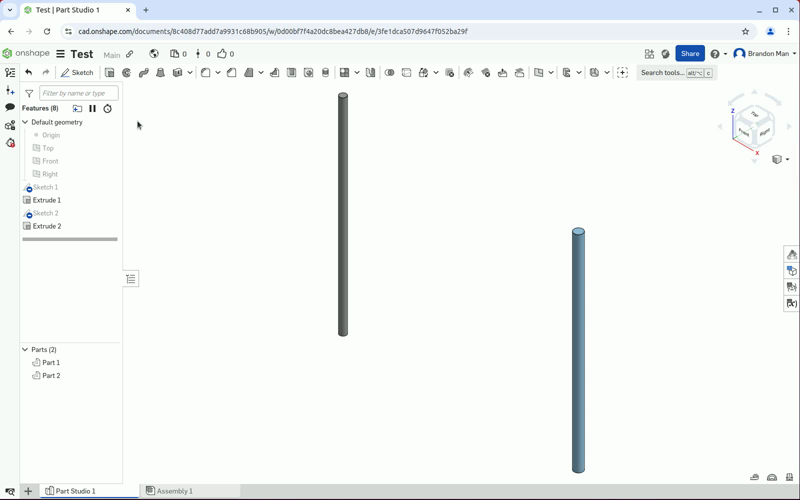
mouse_move(73, 189)
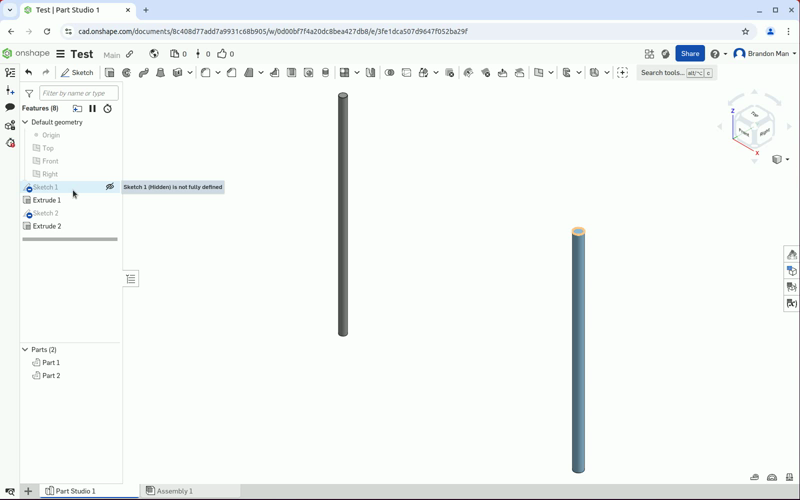
click(73, 189)